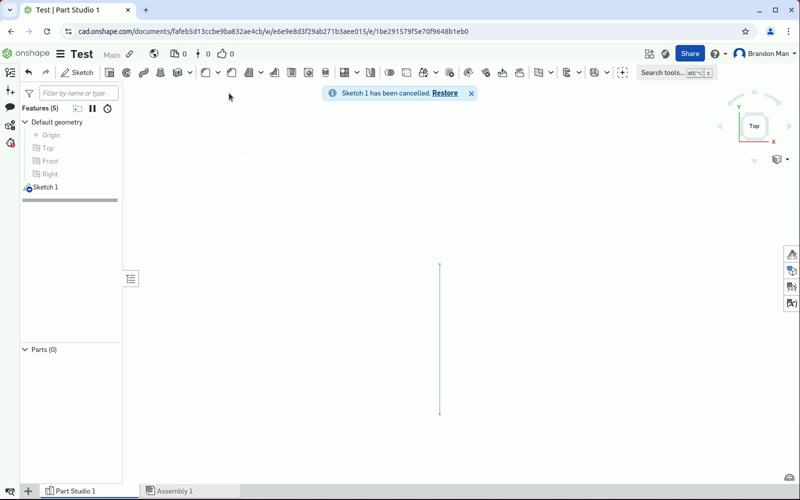
key(shift+h)
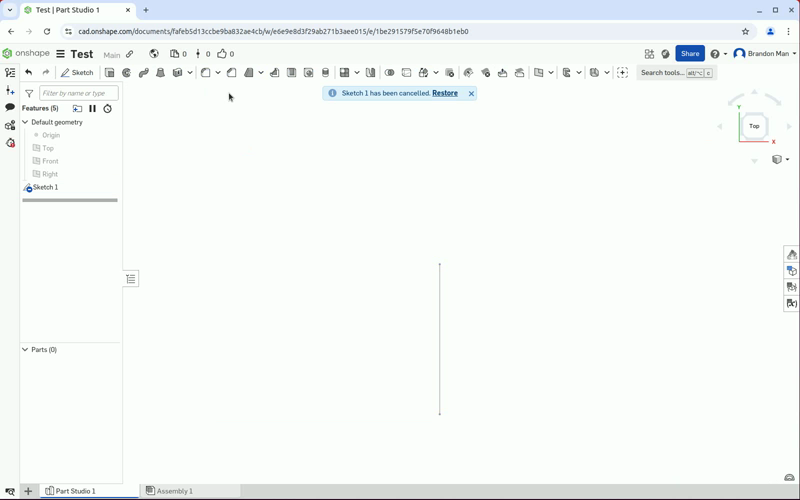
key(shift+s)
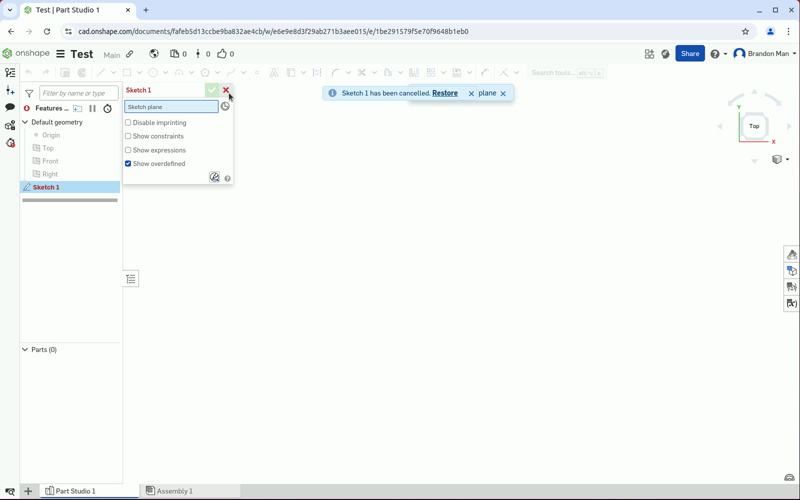
mouse_move(73, 150)
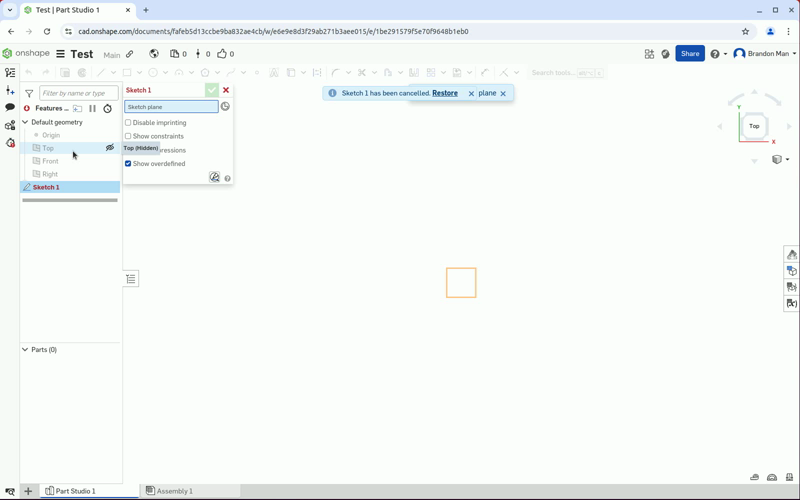
click(73, 150)
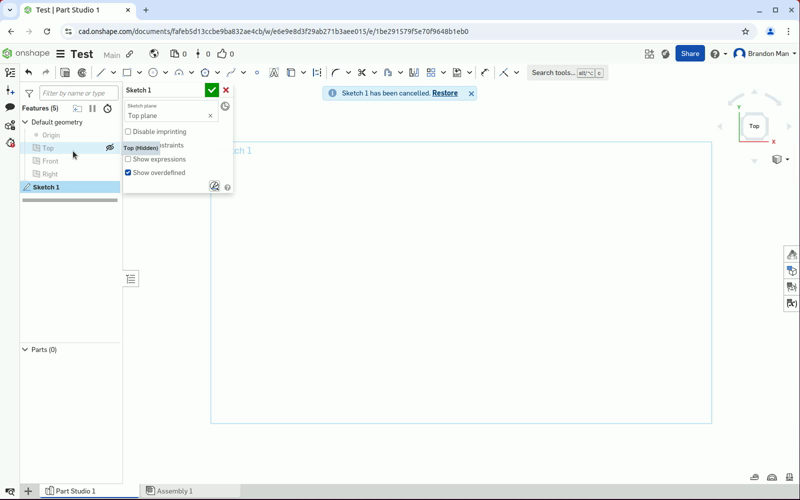
mouse_move(73, 352)
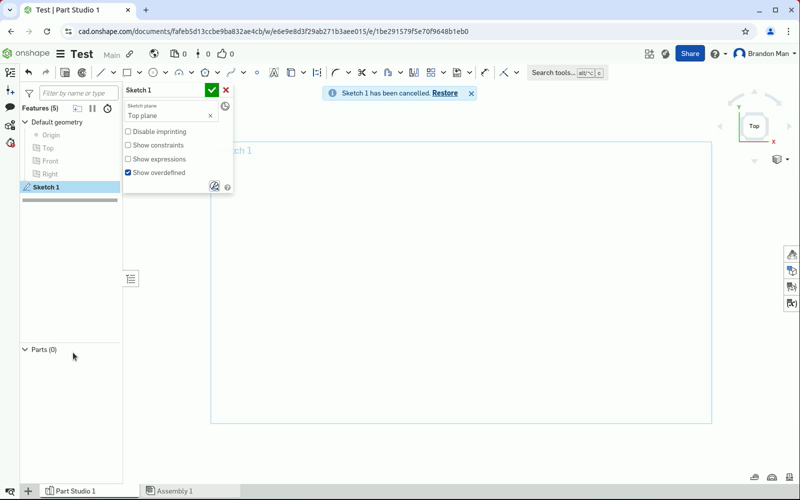
key(y)
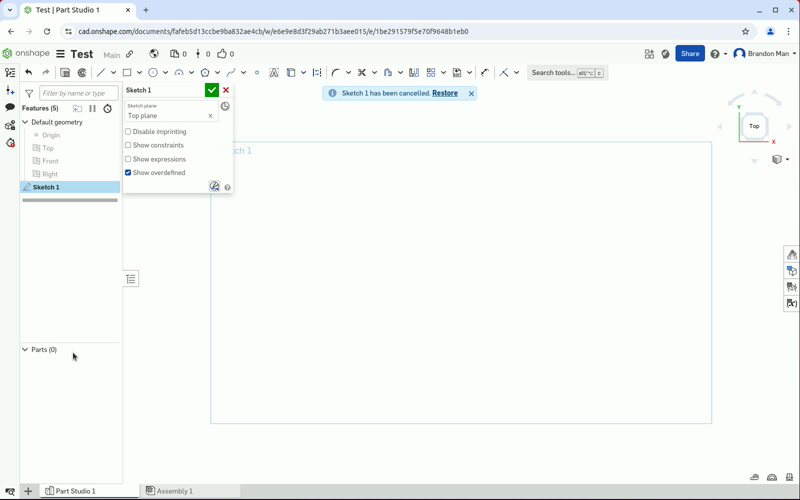
key(l)
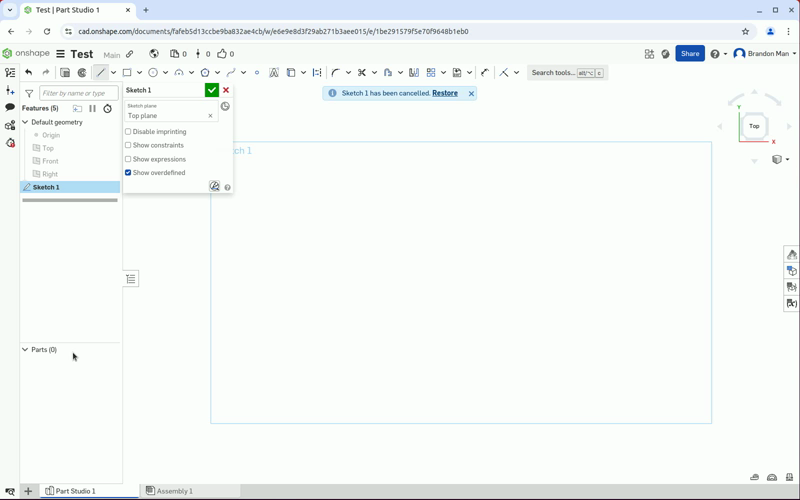
key_down(shift)
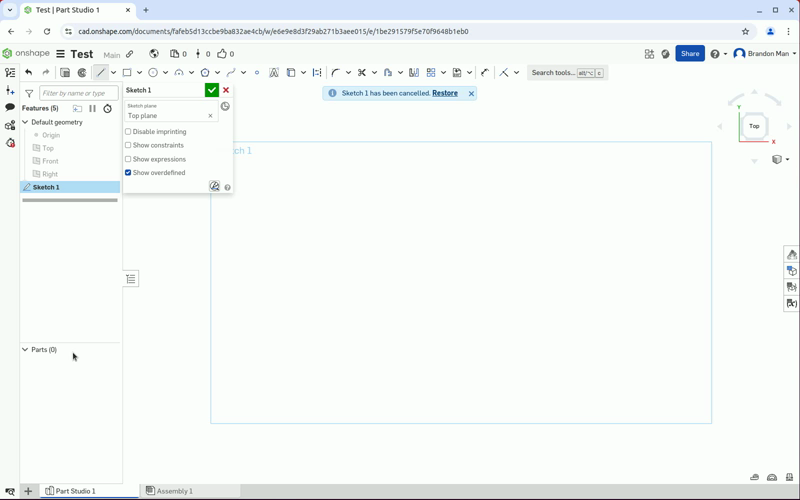
mouse_move(378, 324)
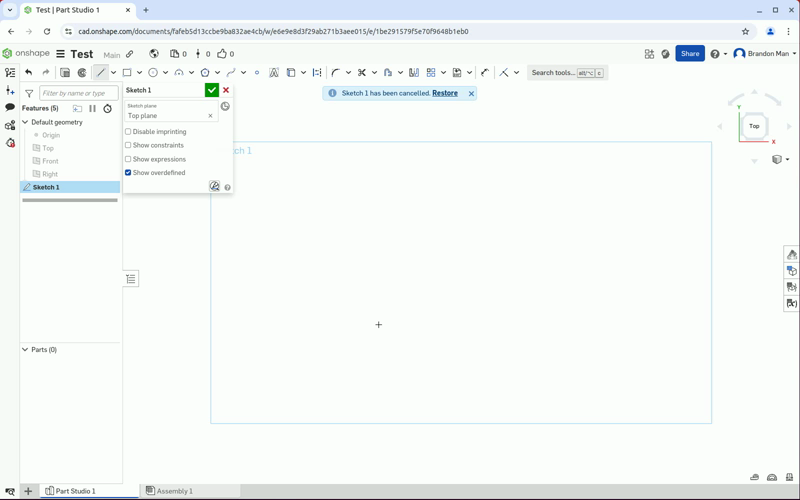
click(378, 324)
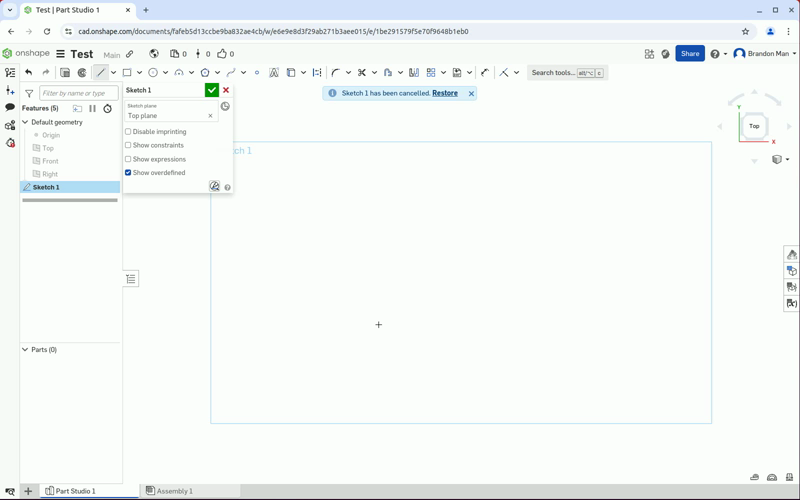
key_up(shift)
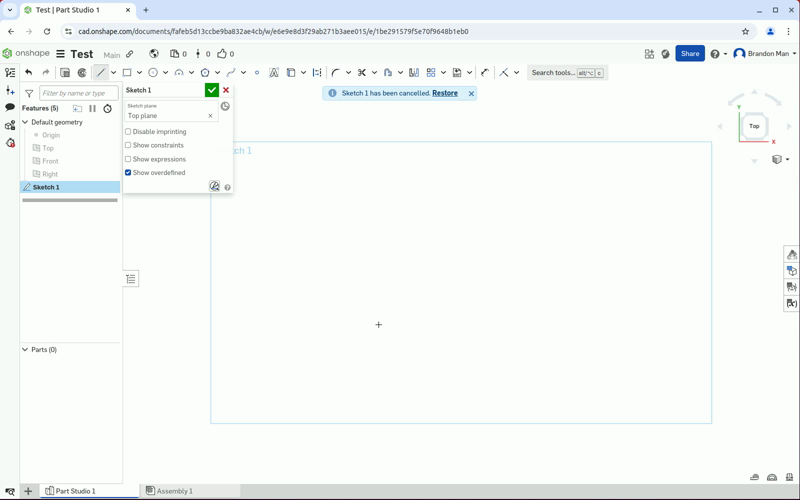
key_down(shift)
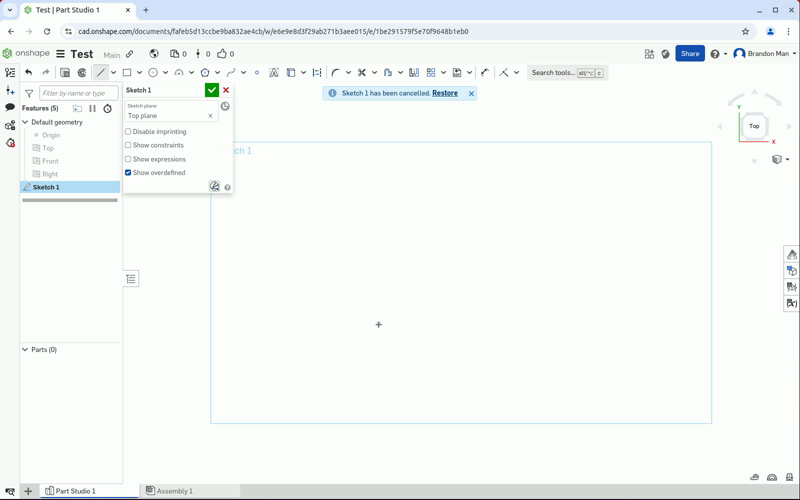
mouse_move(509, 324)
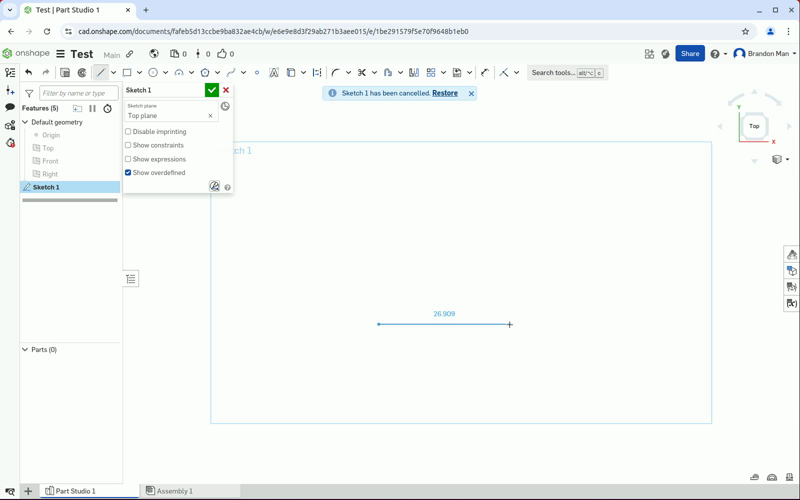
click(509, 324)
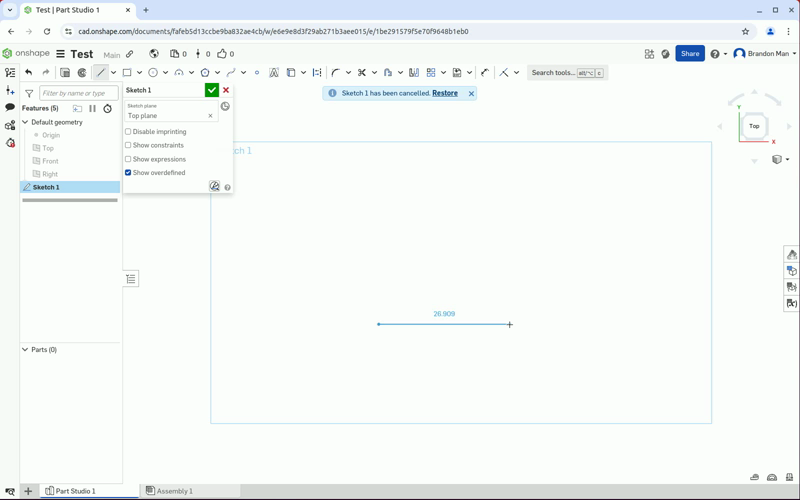
key_up(shift)
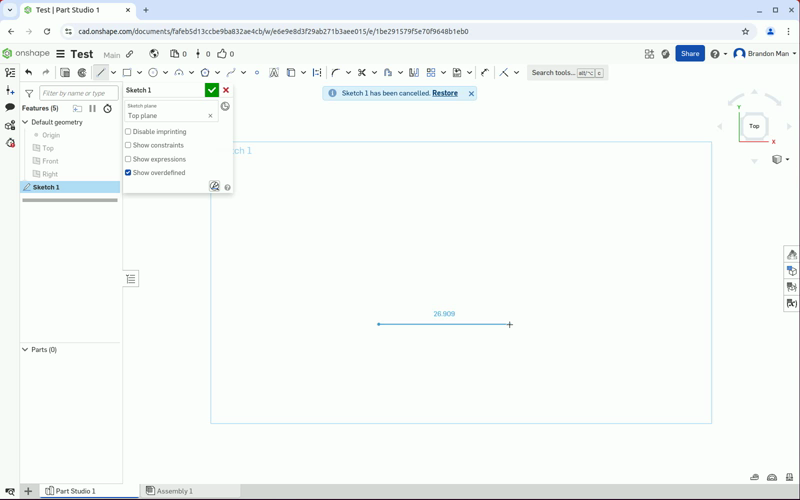
key_down(shift)
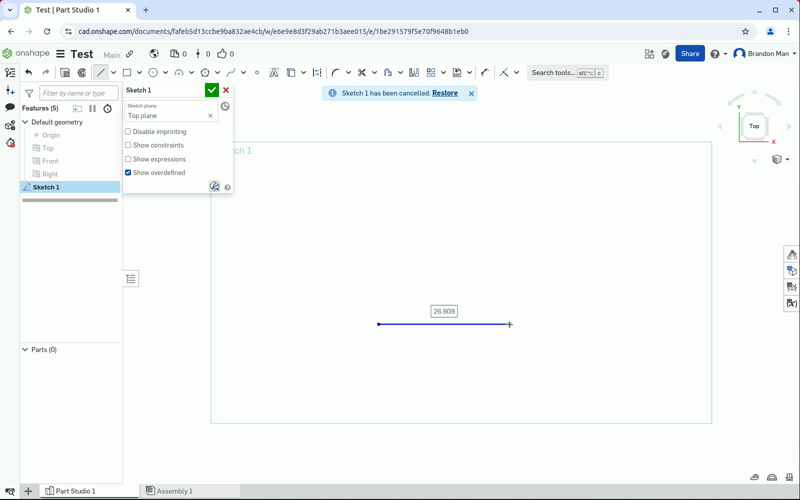
mouse_move(509, 231)
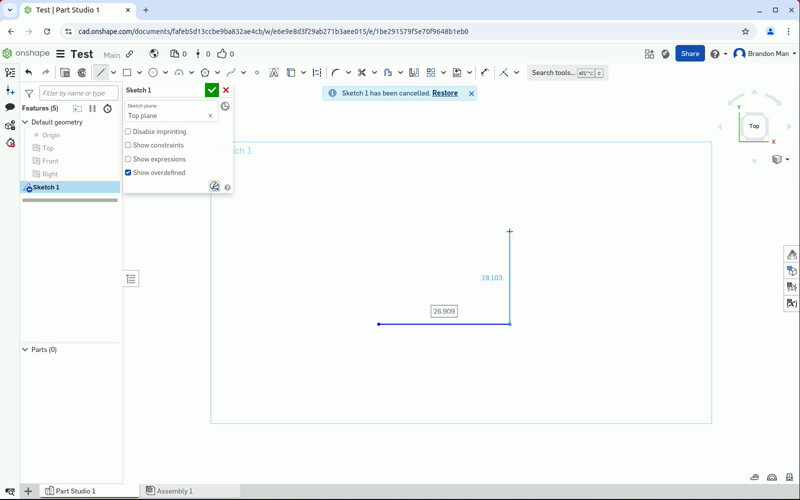
click(509, 231)
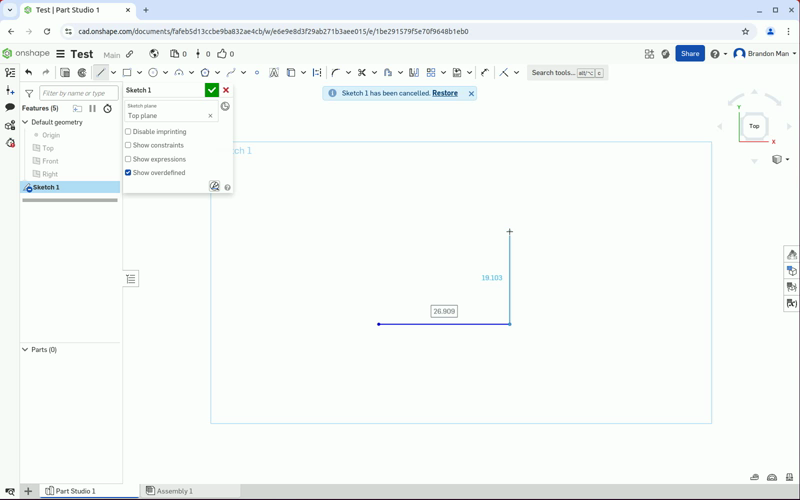
key_up(shift)
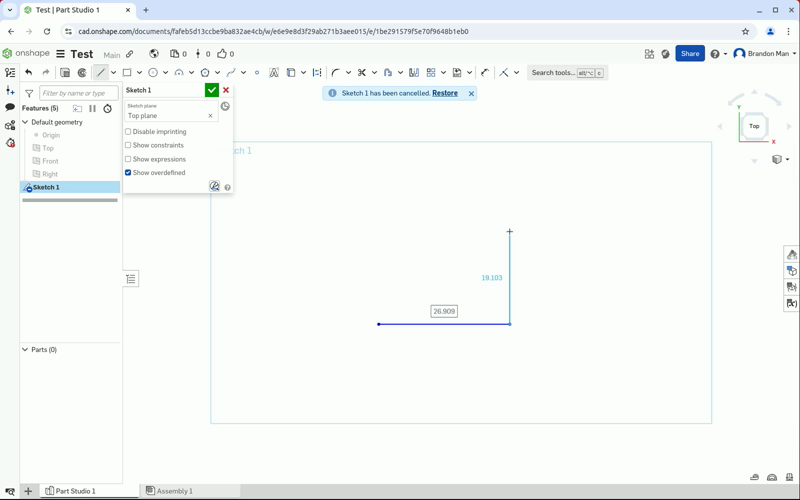
key_down(shift)
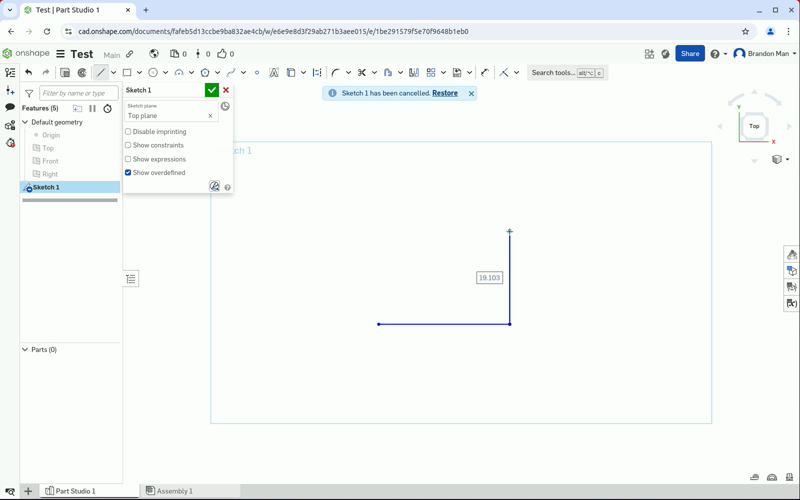
mouse_move(378, 231)
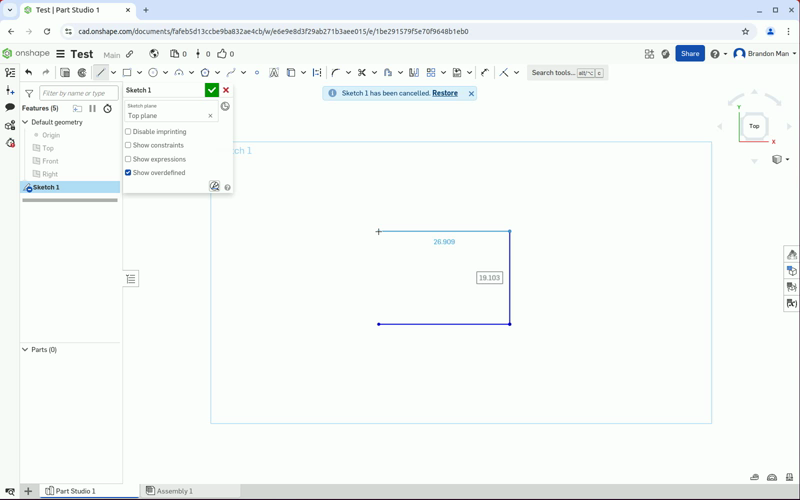
click(378, 231)
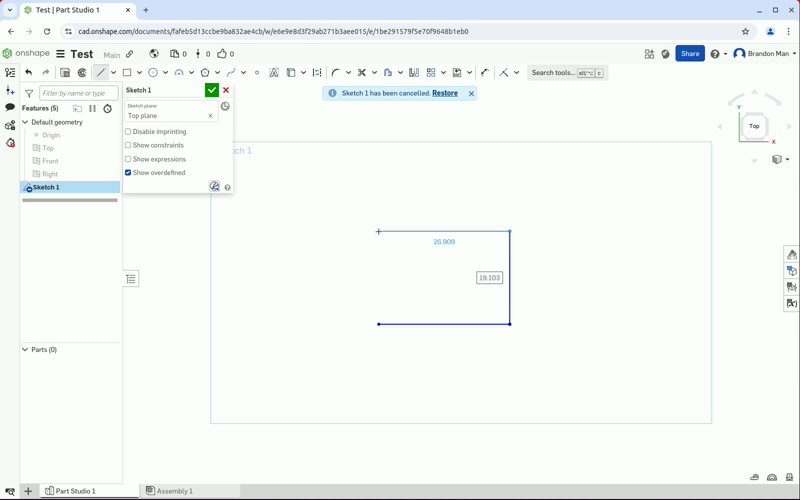
key_up(shift)
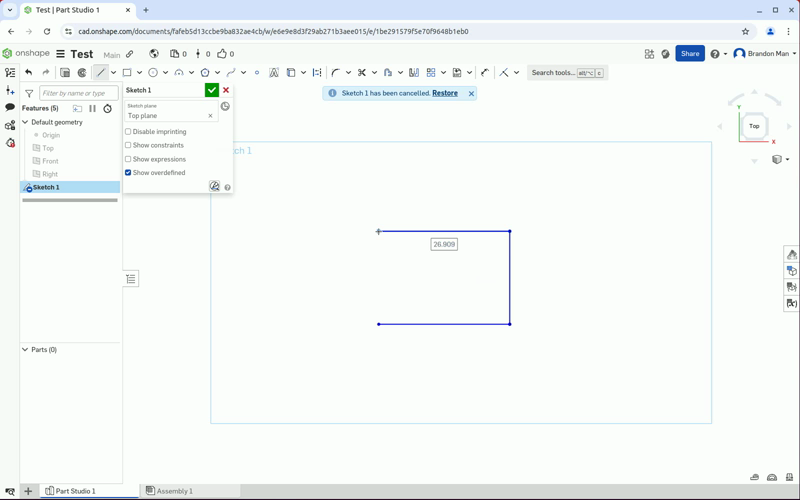
key_down(shift)
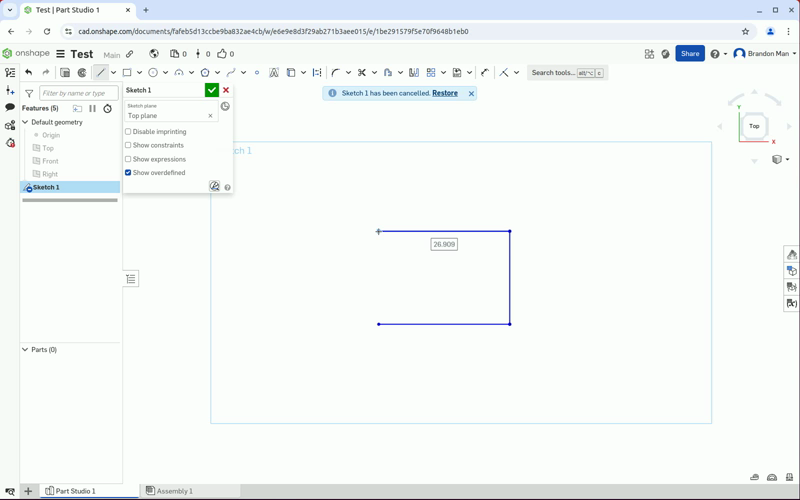
mouse_move(378, 324)
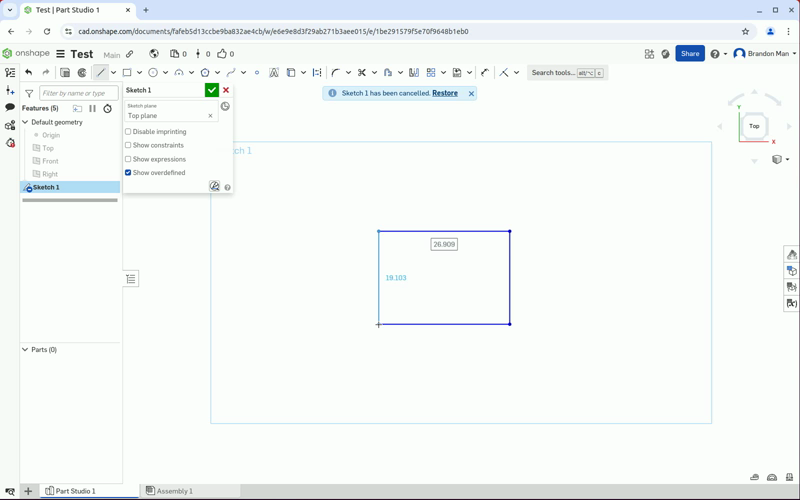
key_up(shift)
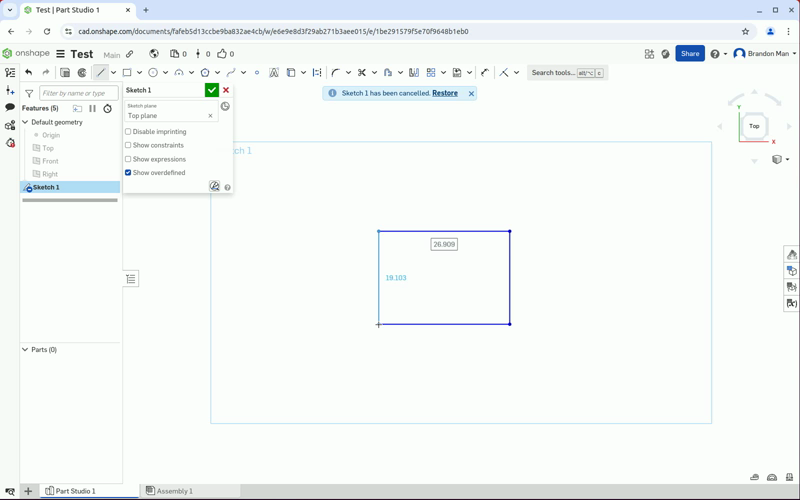
click(378, 324)
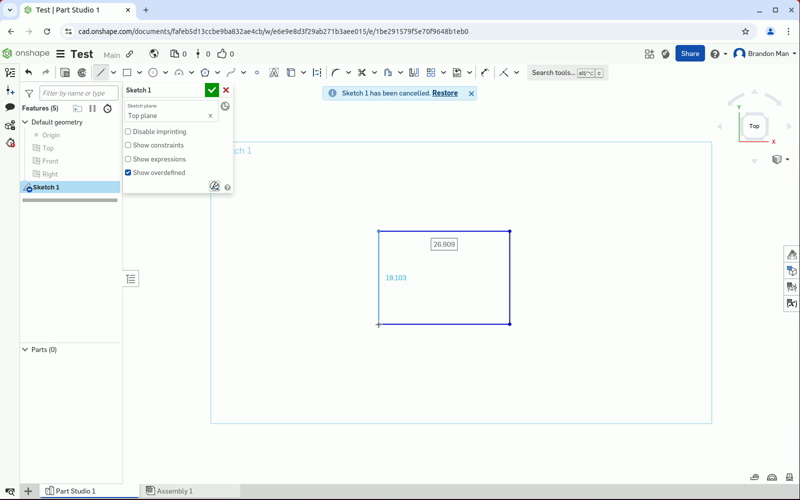
key(esc)
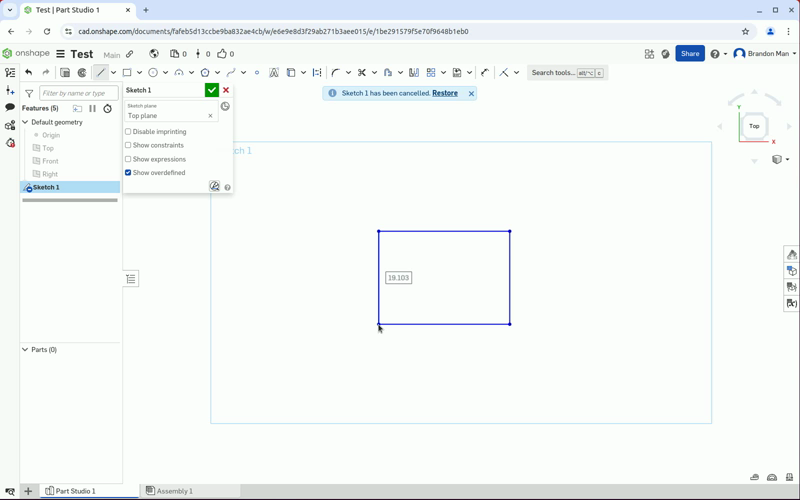
mouse_move(463, 292)
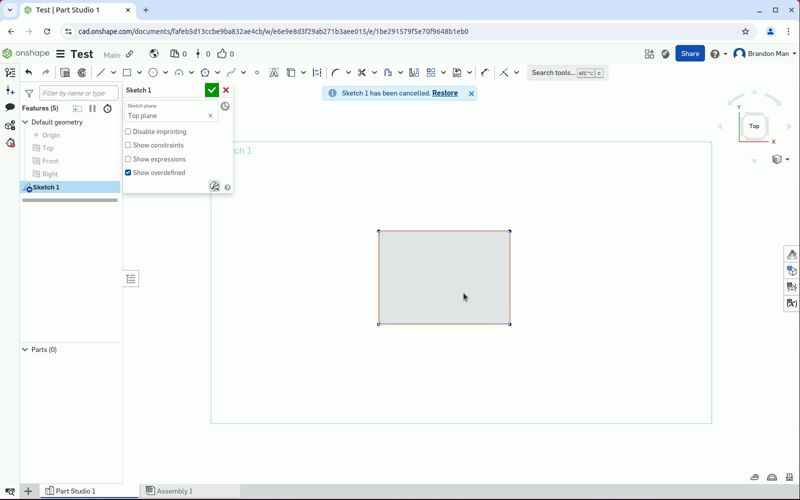
click(463, 292)
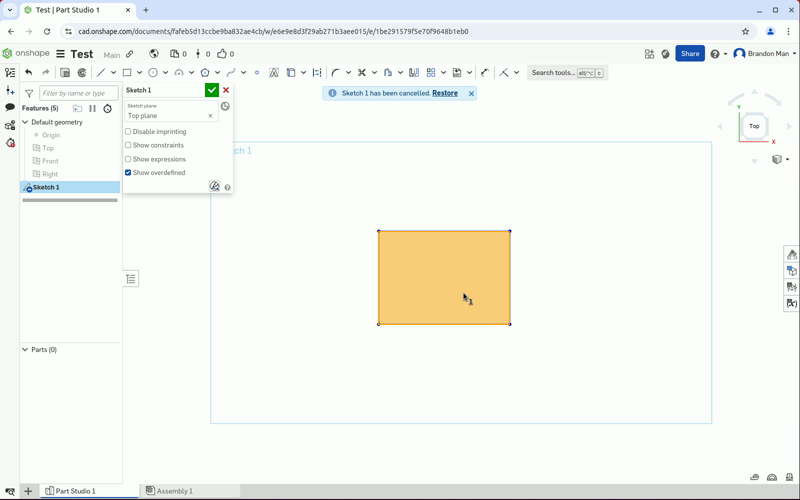
mouse_move(73, 352)
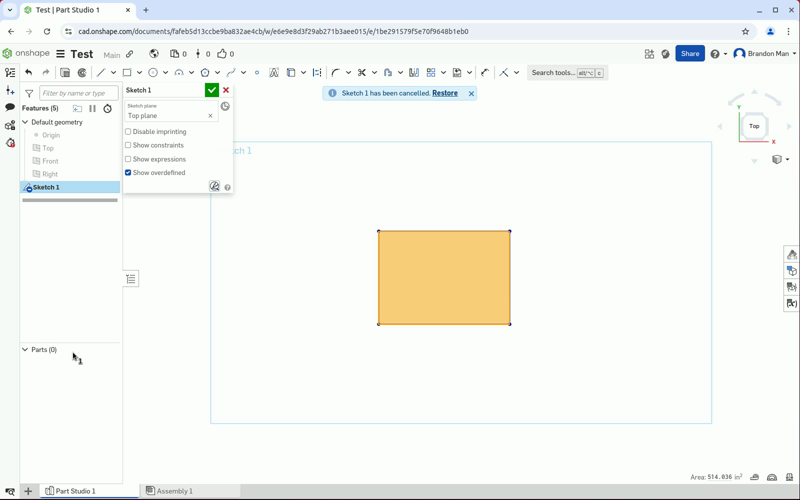
key(shift+y)
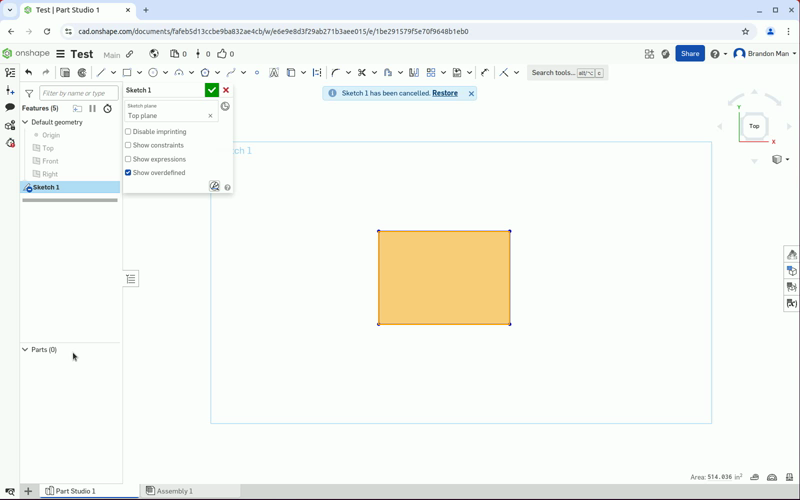
key(shift+e)
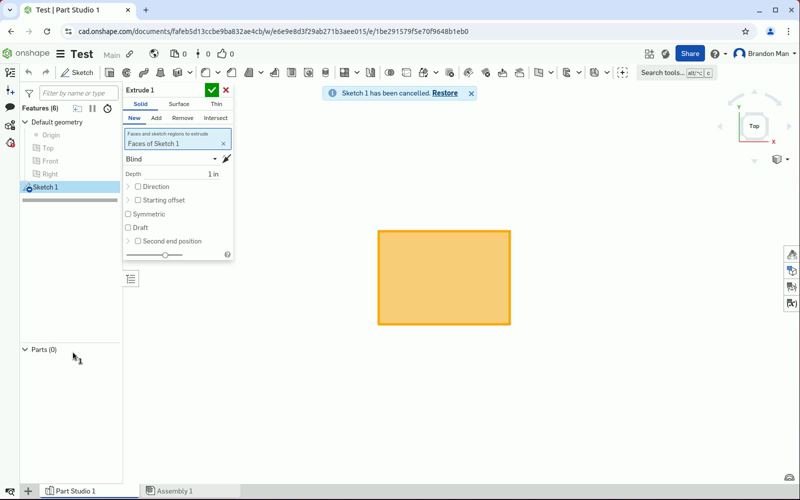
mouse_move(143, 106)
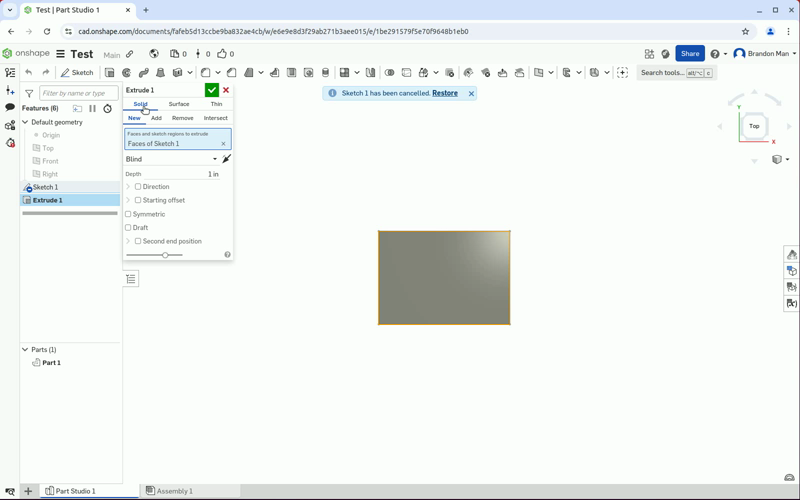
click(143, 106)
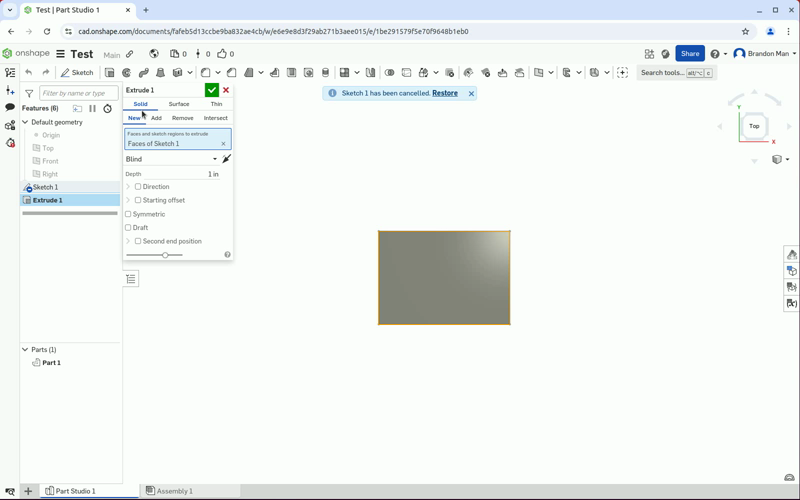
mouse_move(137, 120)
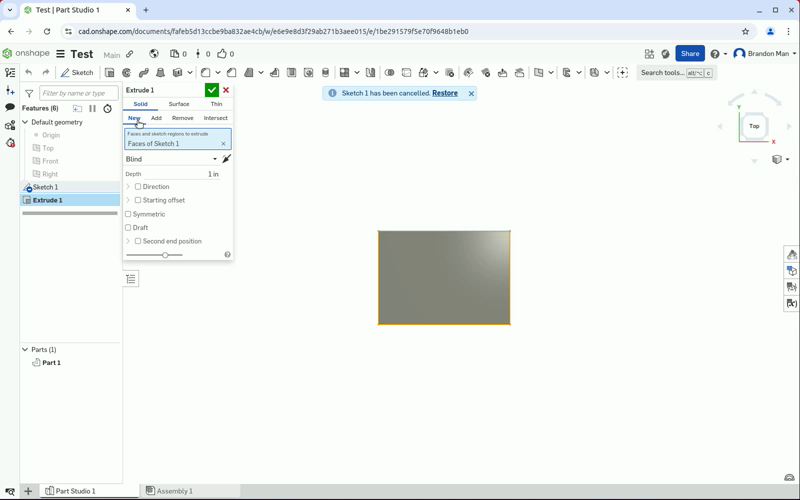
click(137, 120)
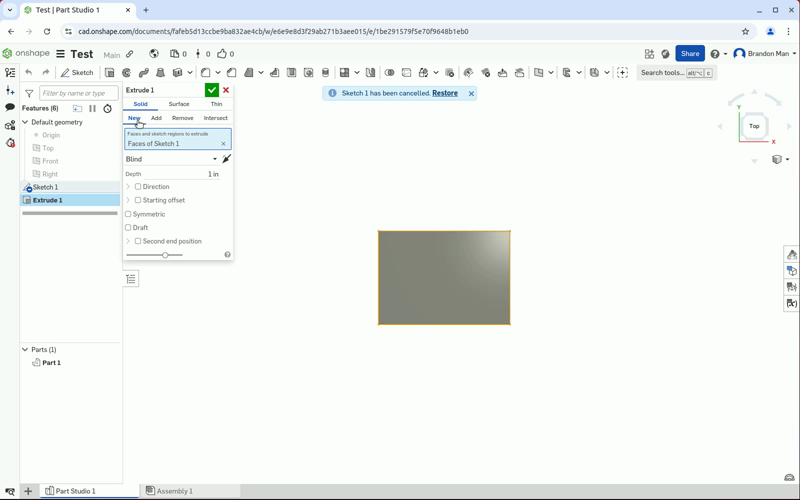
key(tab, 4)
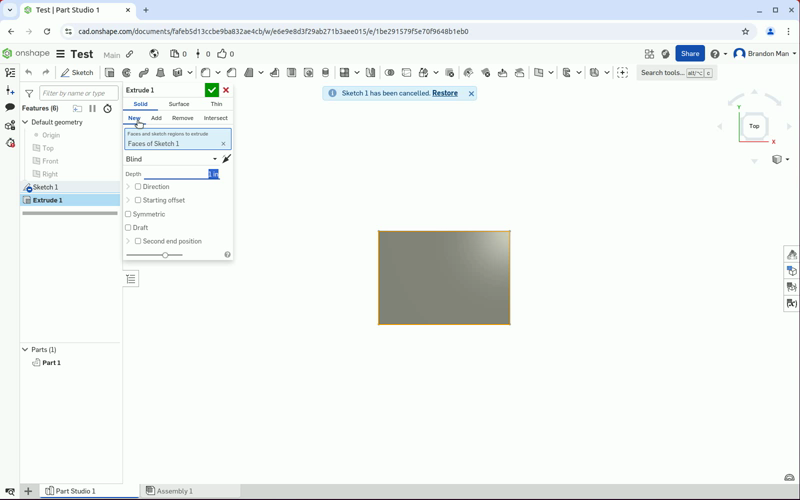
text(8.184)
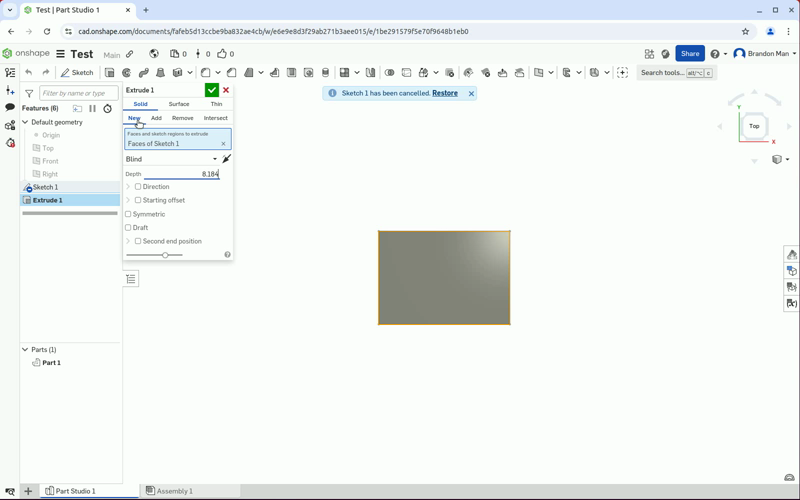
key(enter)
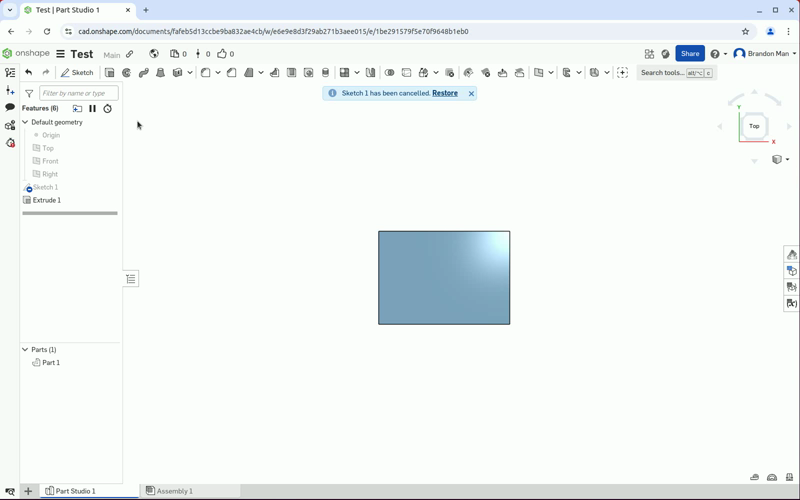
key(shift+h)
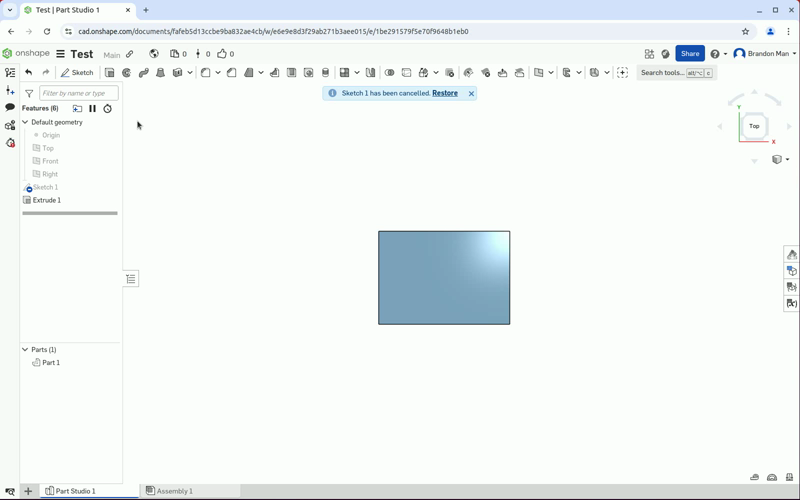
key(shift+h)
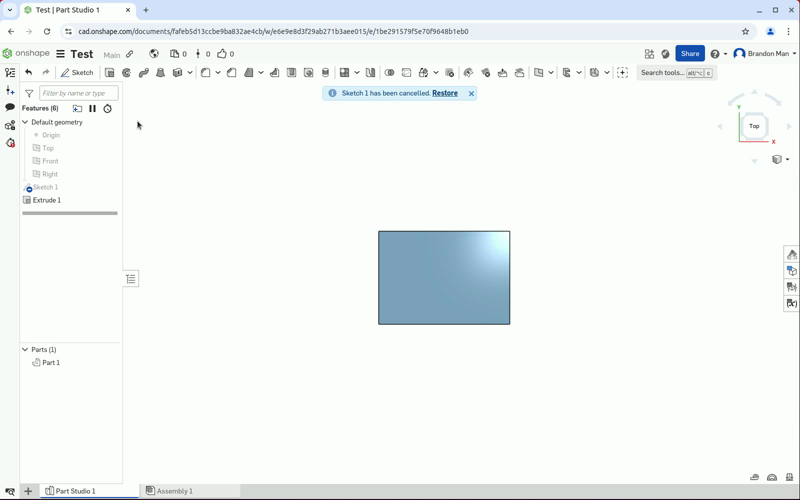
mouse_move(73, 189)
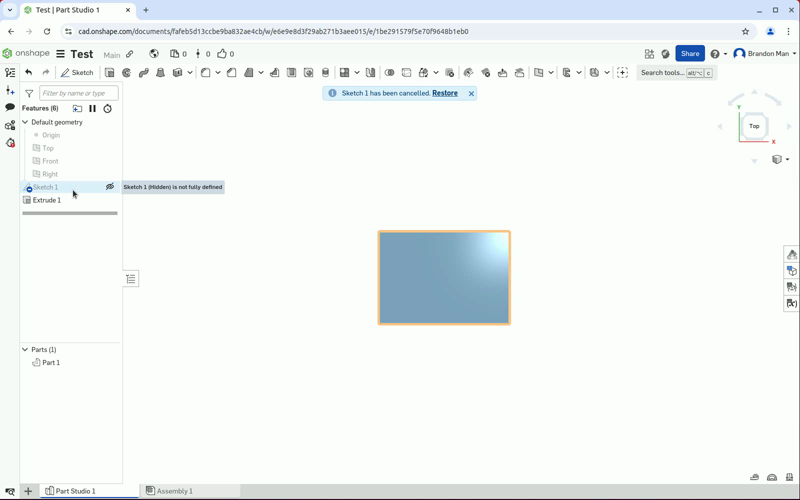
click(73, 189)
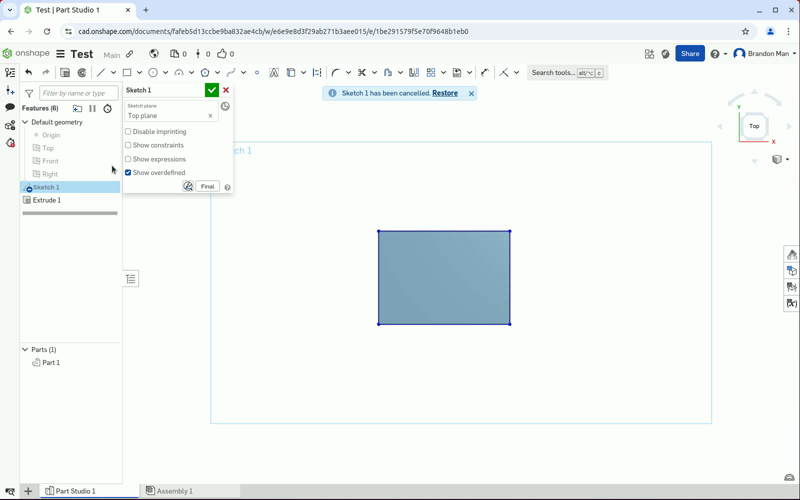
mouse_move(229, 92)
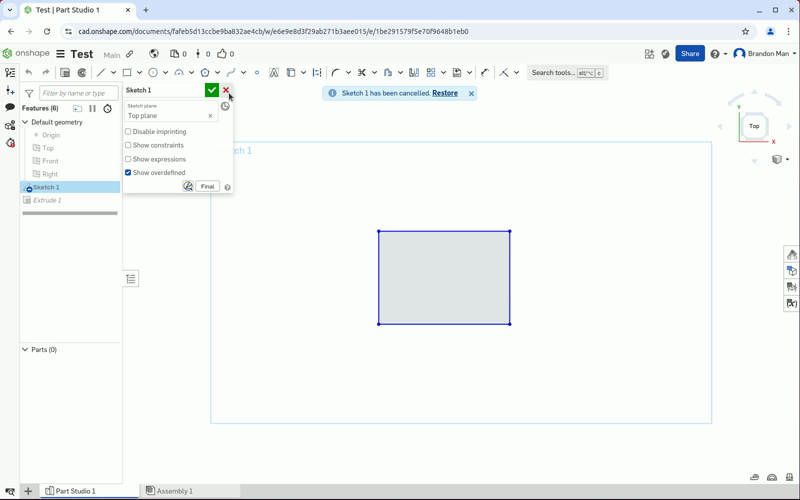
click(229, 92)
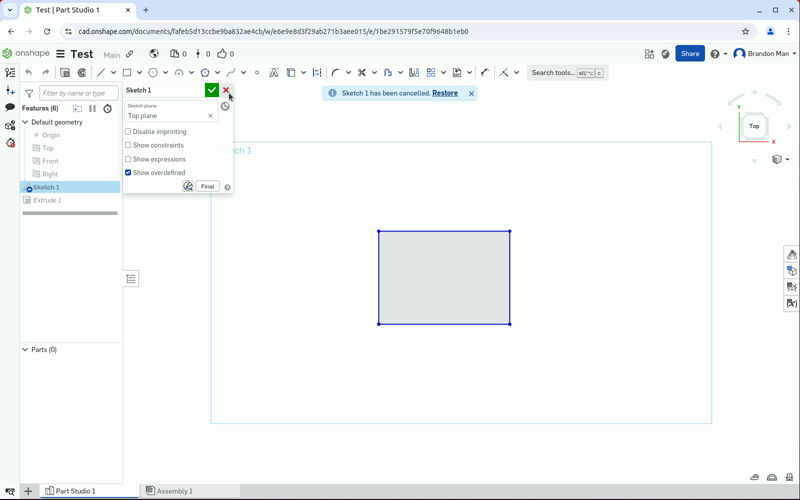
key(shift+s)
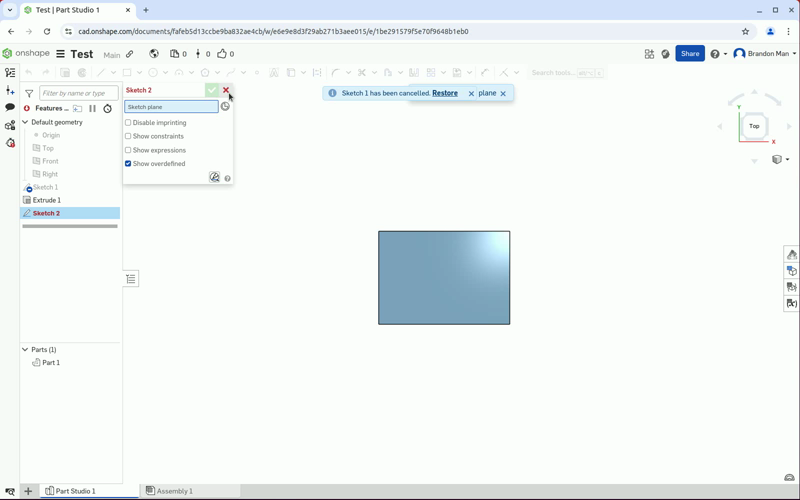
mouse_move(73, 150)
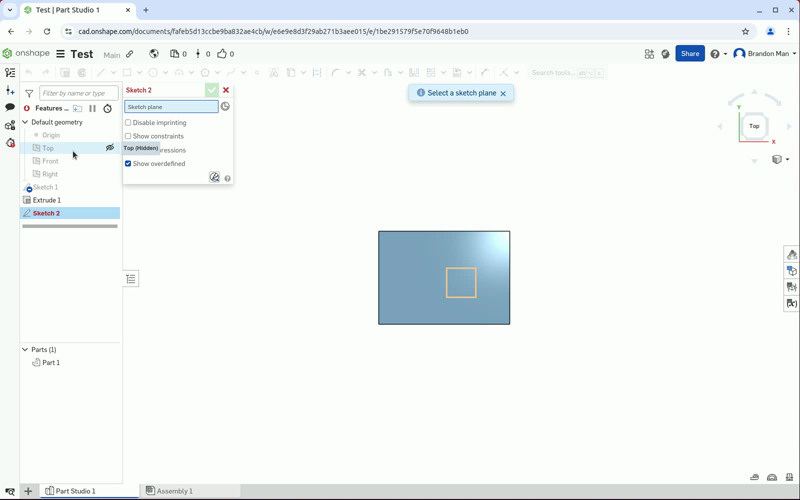
click(73, 150)
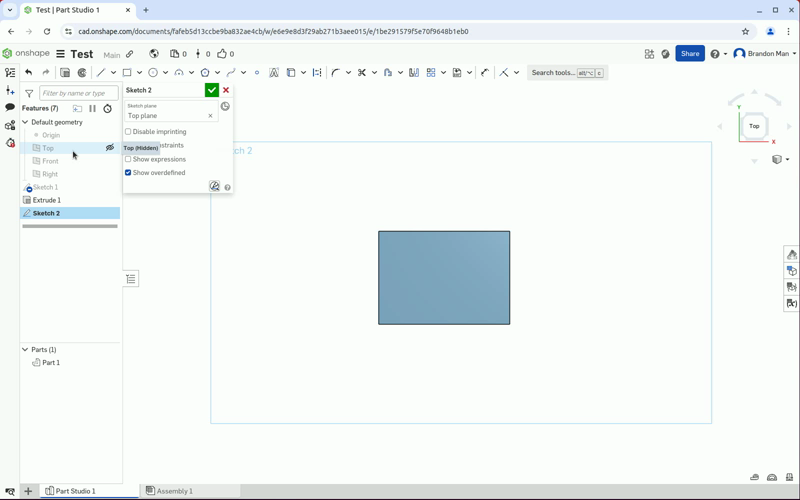
mouse_move(73, 352)
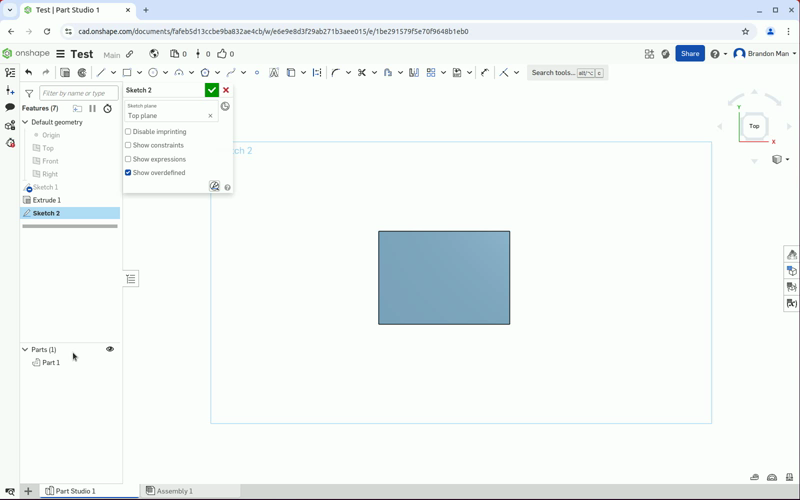
key(y)
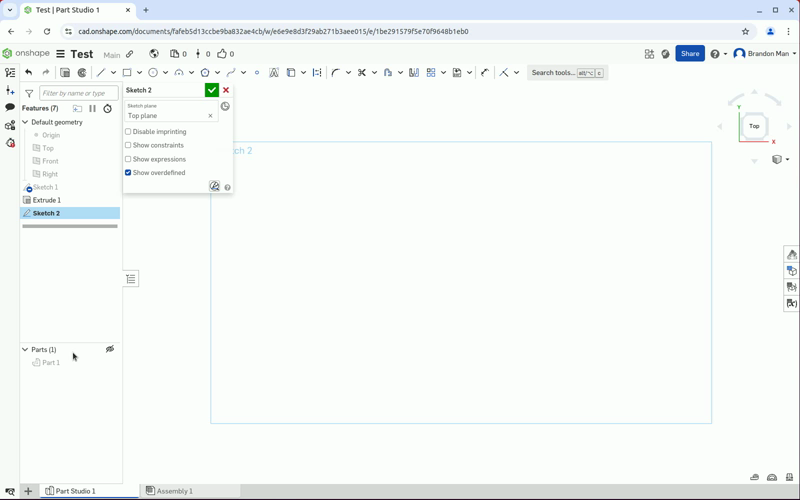
key(l)
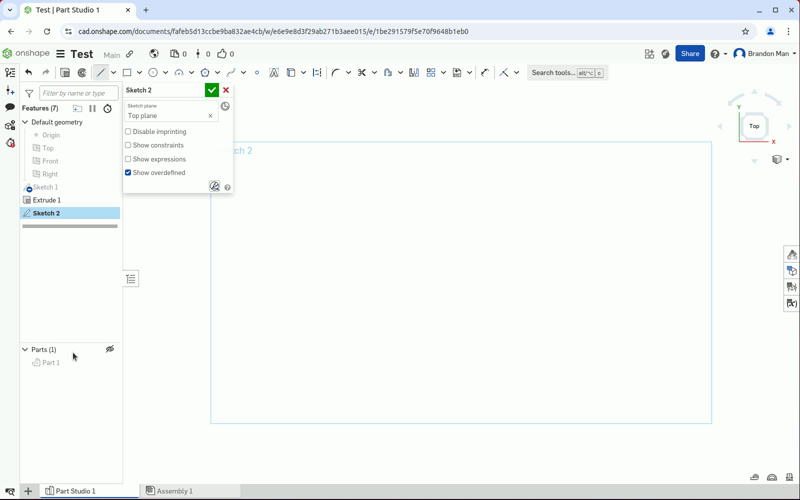
key_down(shift)
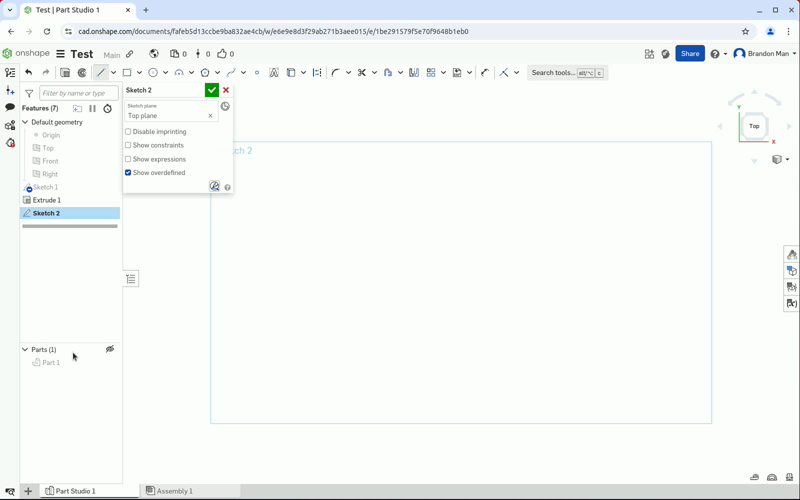
mouse_move(348, 324)
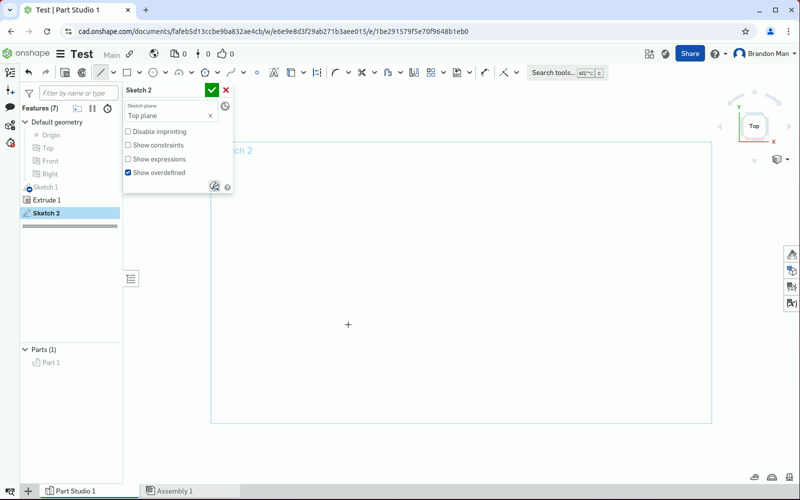
click(348, 324)
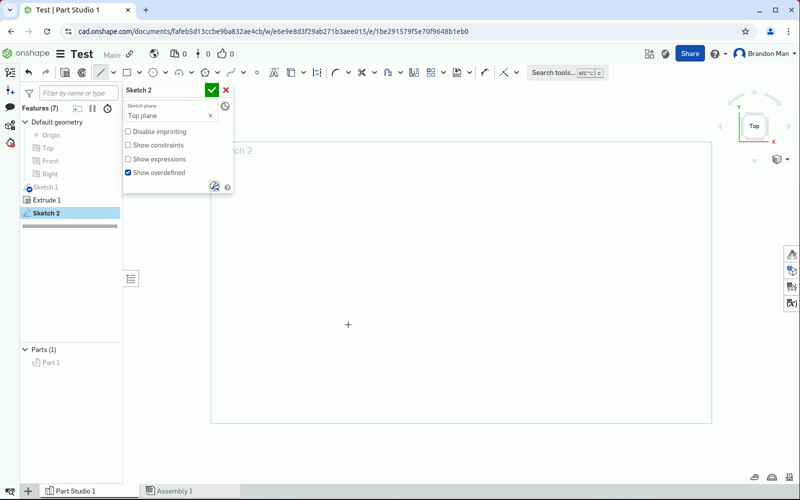
key_up(shift)
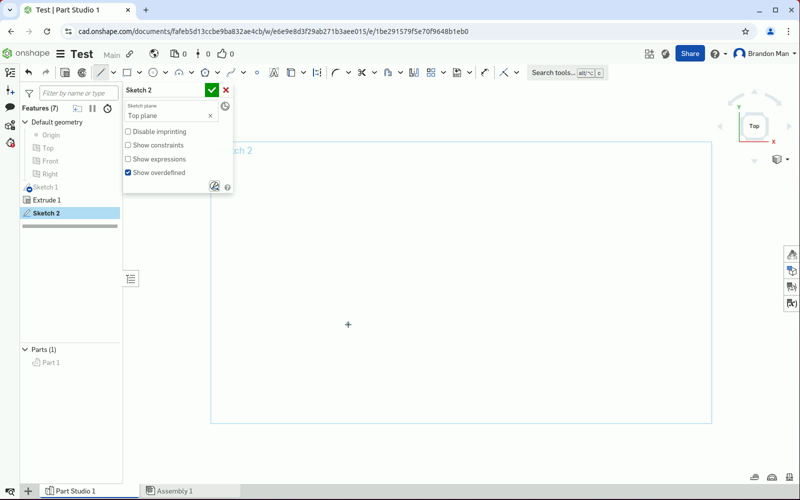
key_down(shift)
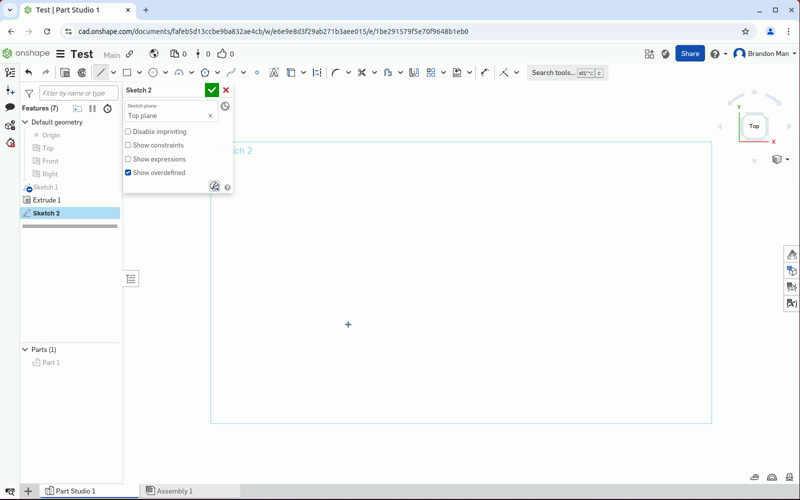
mouse_move(378, 324)
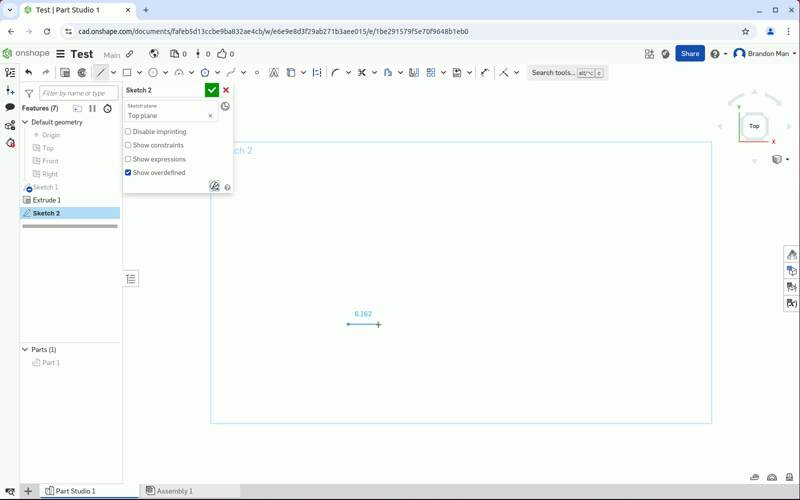
mouse_move(379, 324)
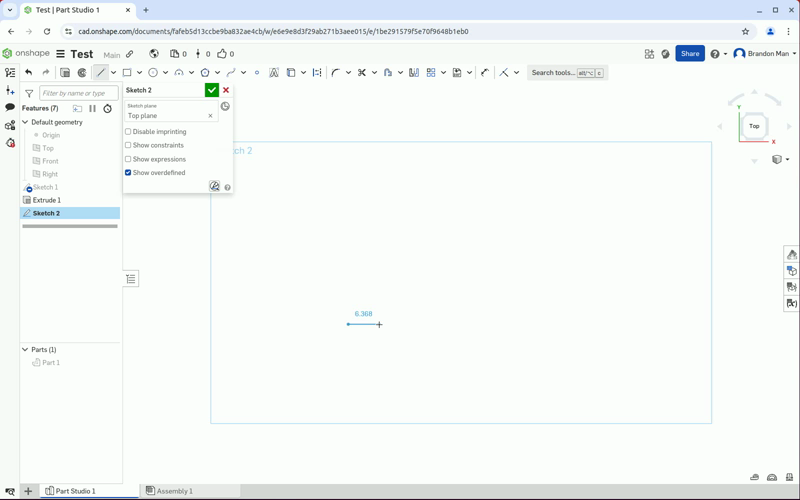
click(379, 324)
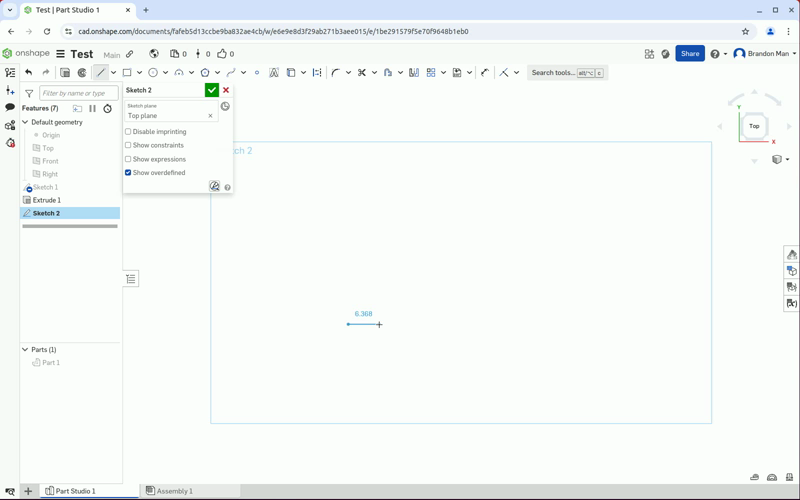
key_up(shift)
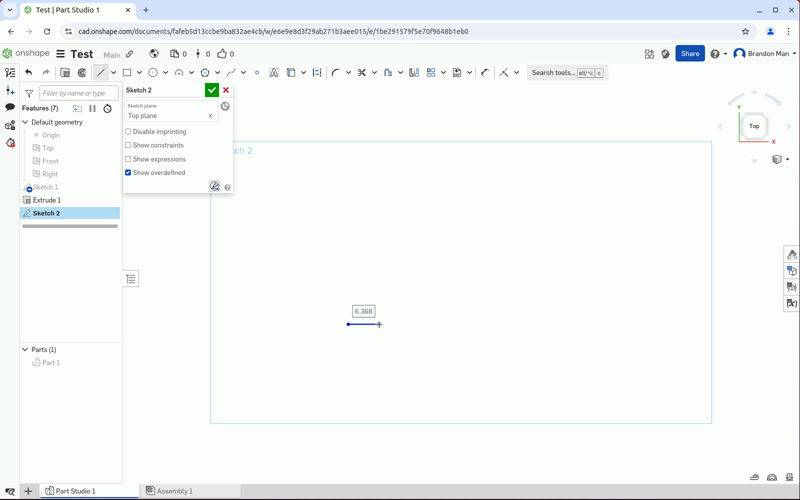
key_down(shift)
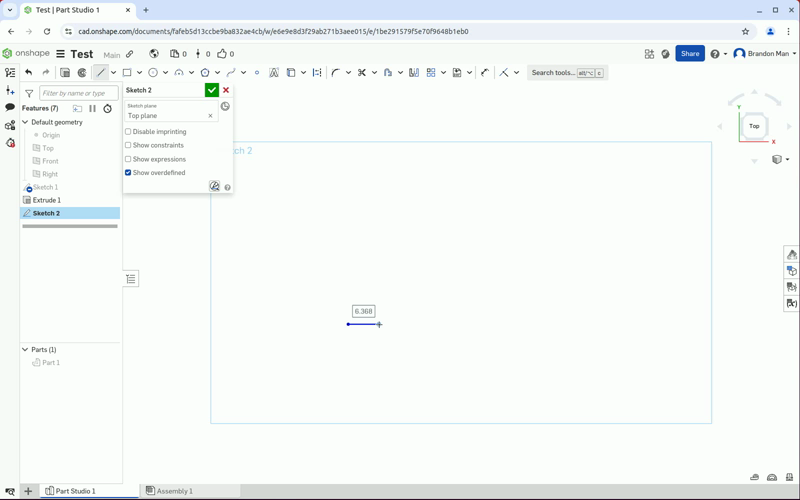
mouse_move(379, 231)
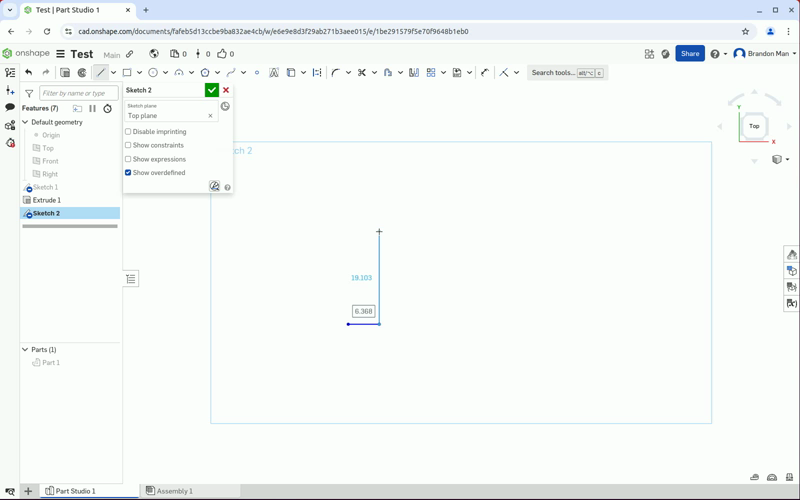
click(379, 231)
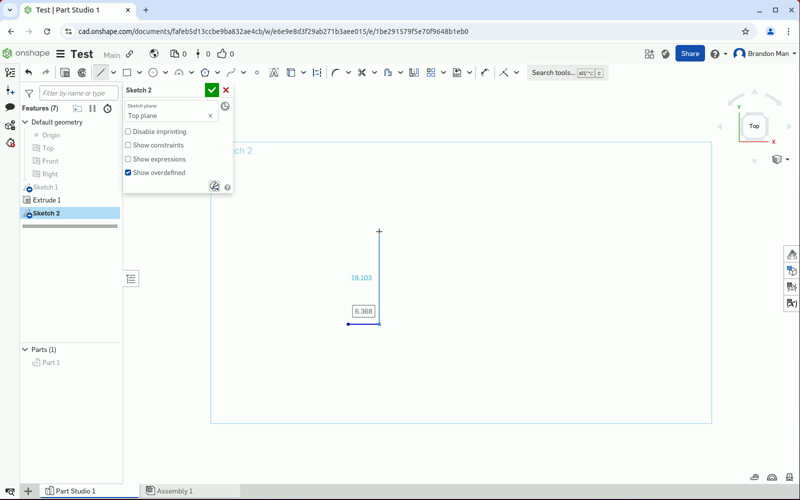
key_up(shift)
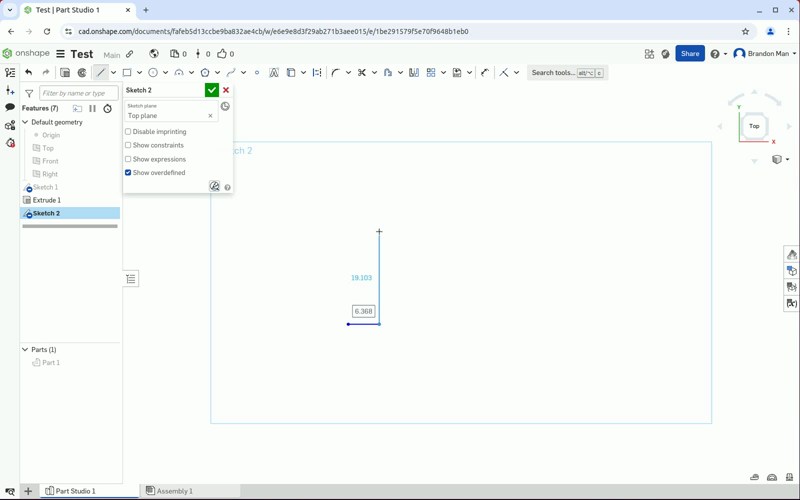
key_down(shift)
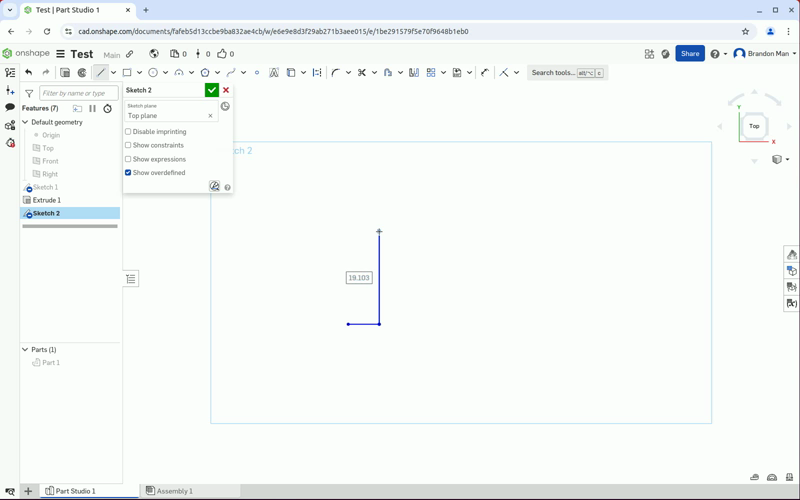
mouse_move(409, 231)
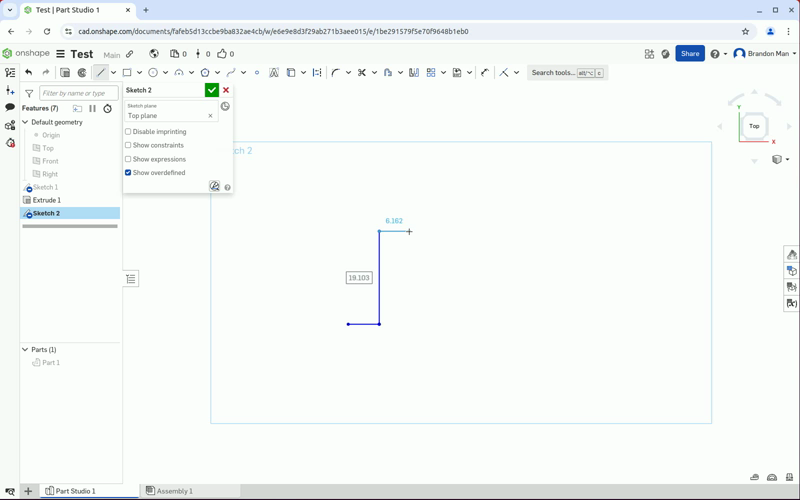
mouse_move(348, 231)
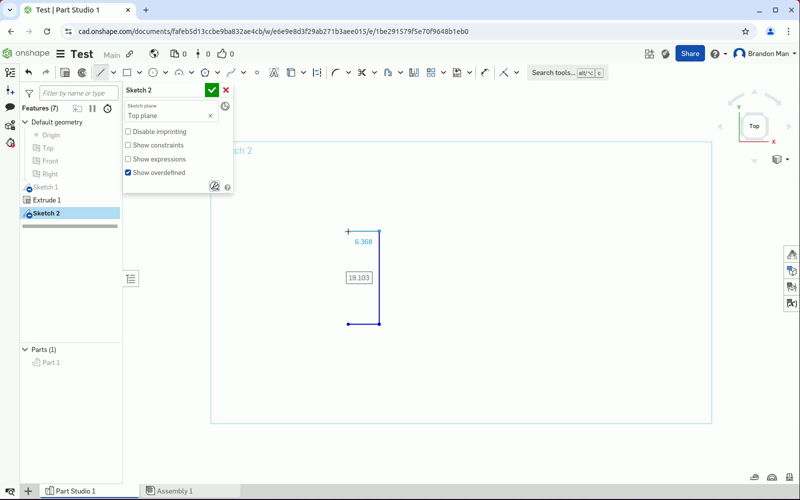
click(348, 231)
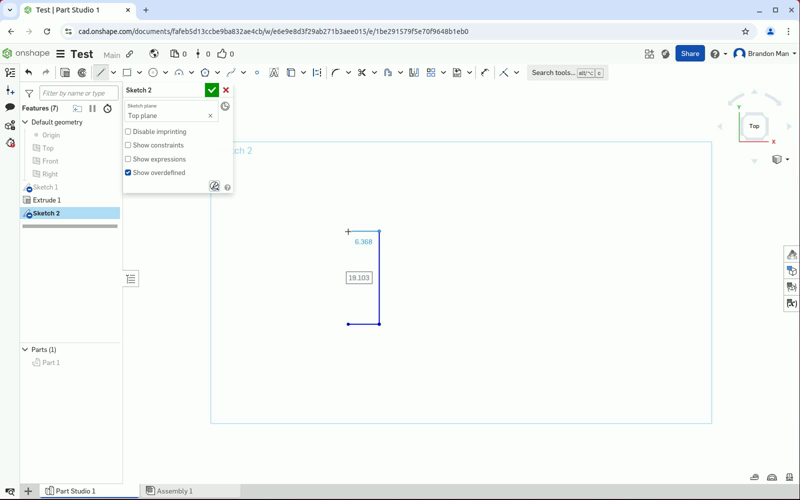
key_up(shift)
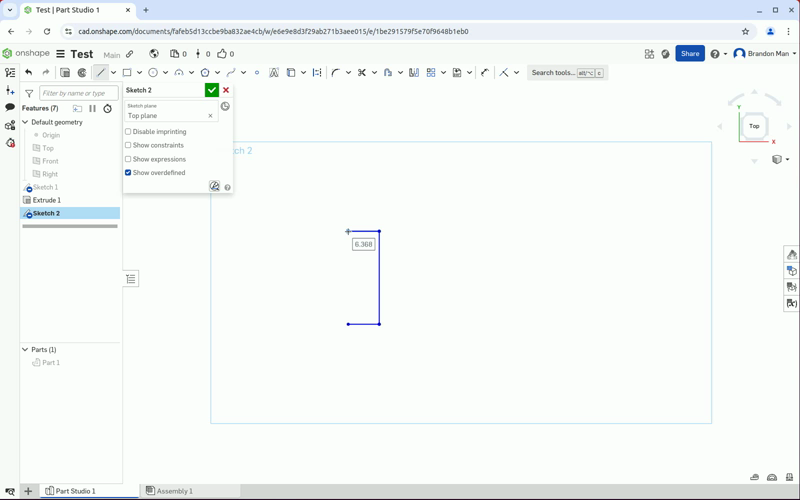
key_down(shift)
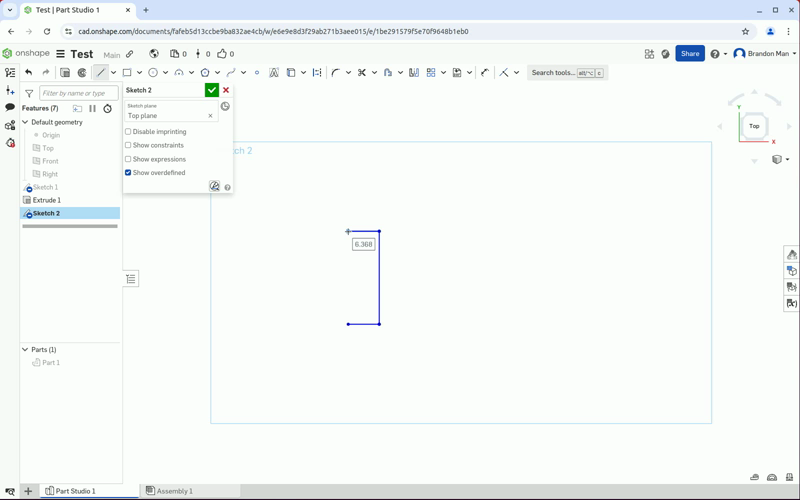
mouse_move(348, 315)
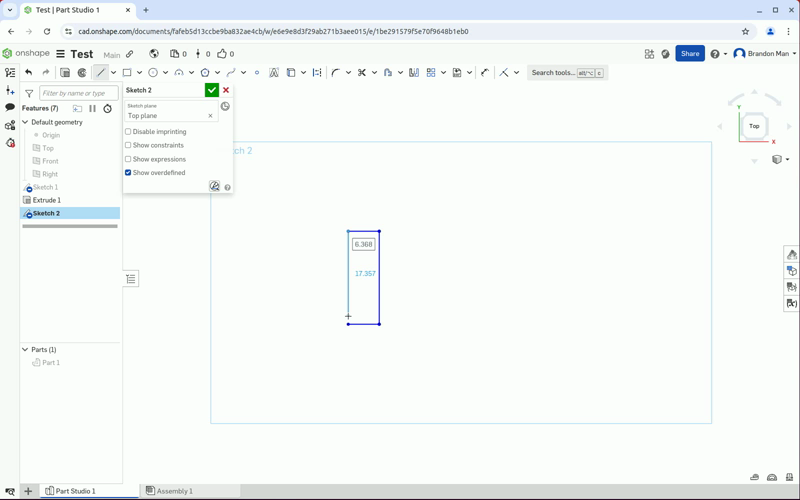
click(348, 315)
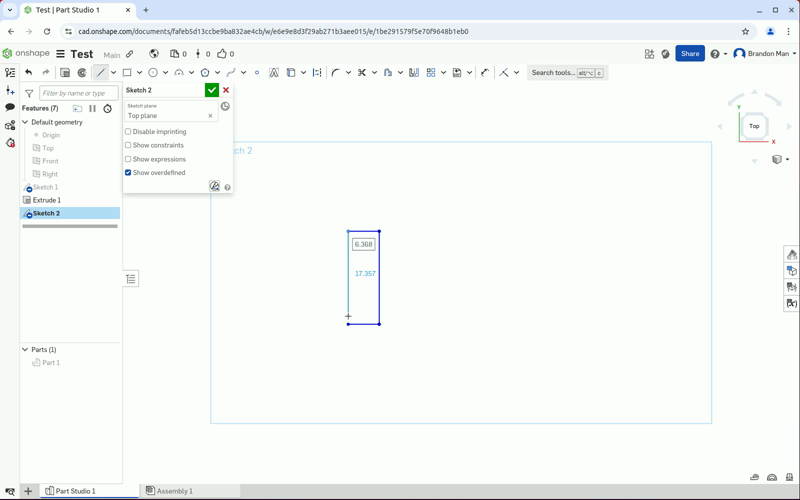
key_up(shift)
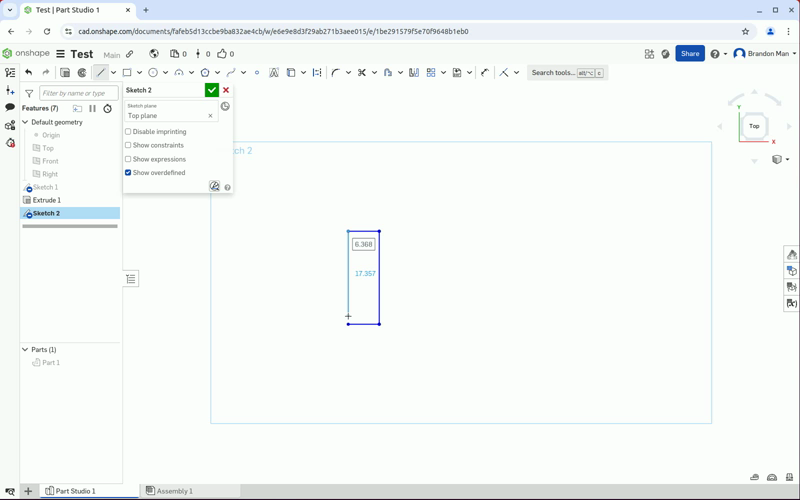
mouse_move(378, 315)
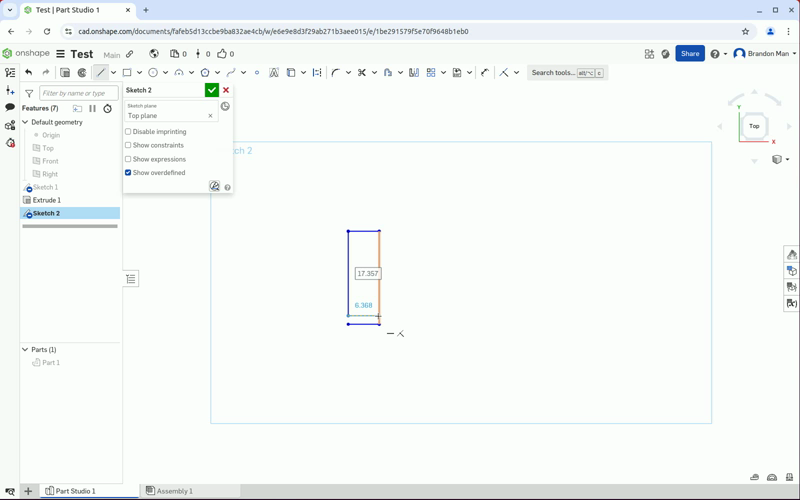
key_down(shift)
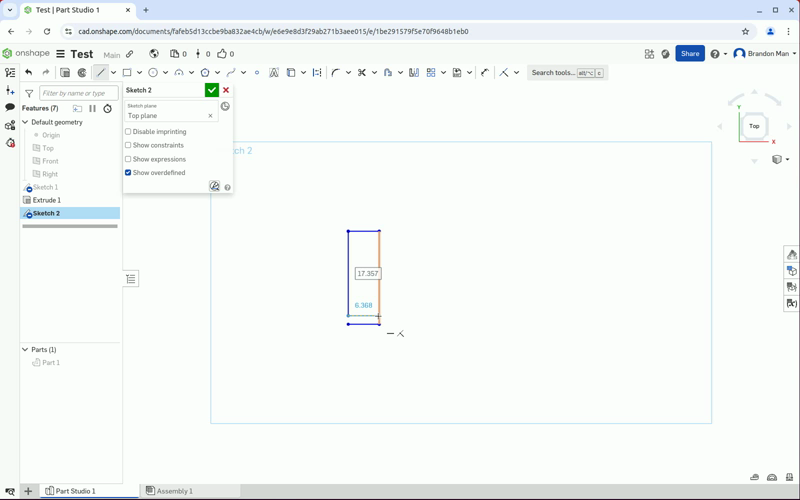
mouse_move(348, 324)
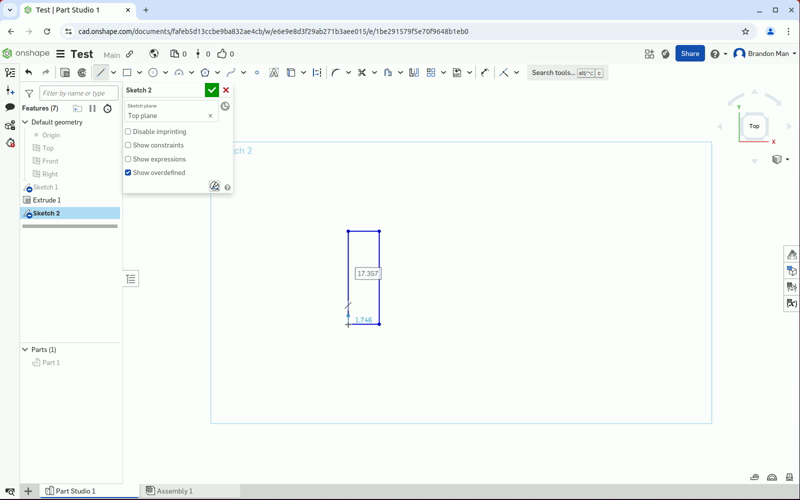
key_up(shift)
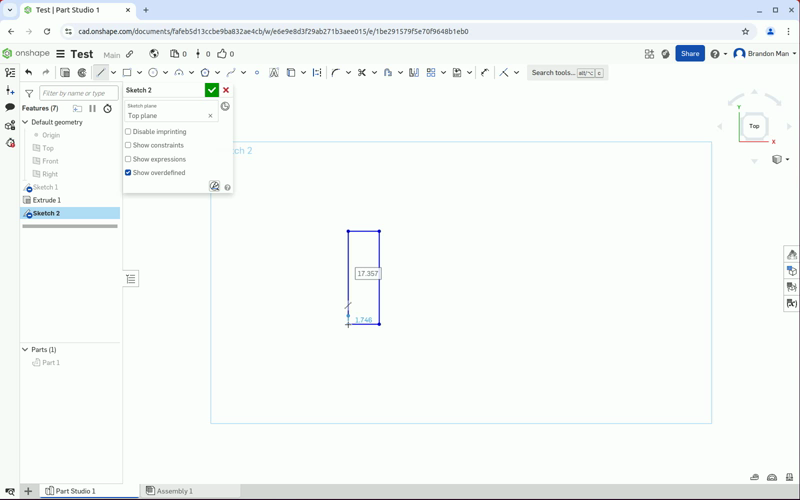
click(348, 324)
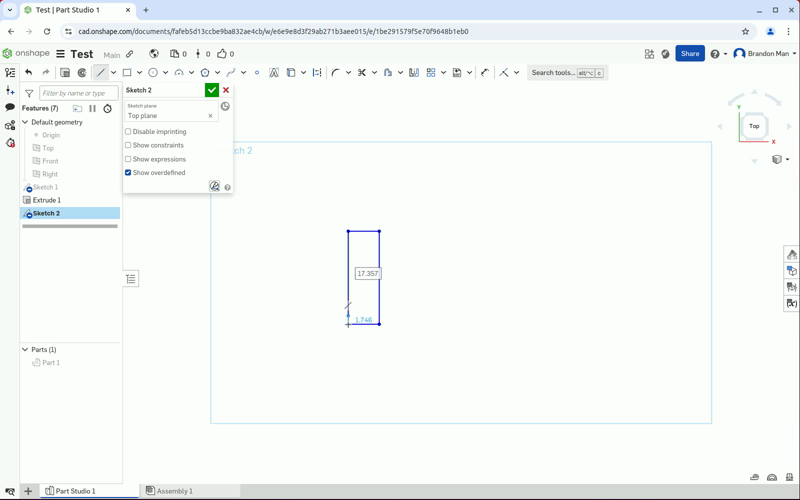
key(esc)
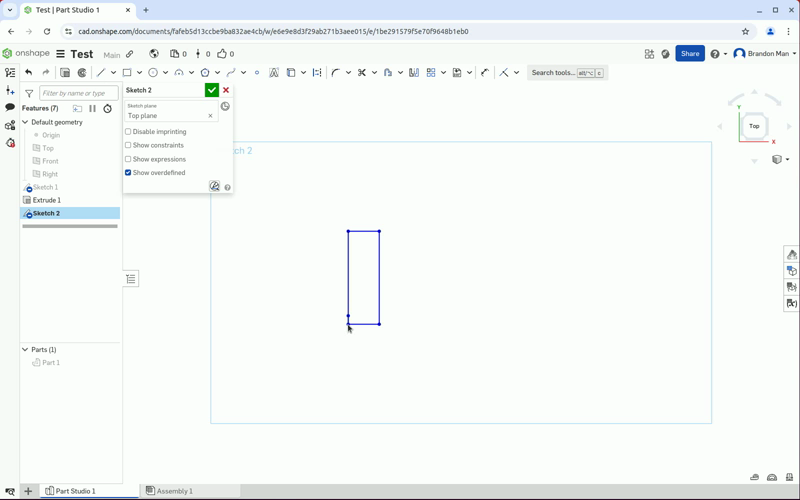
mouse_move(359, 255)
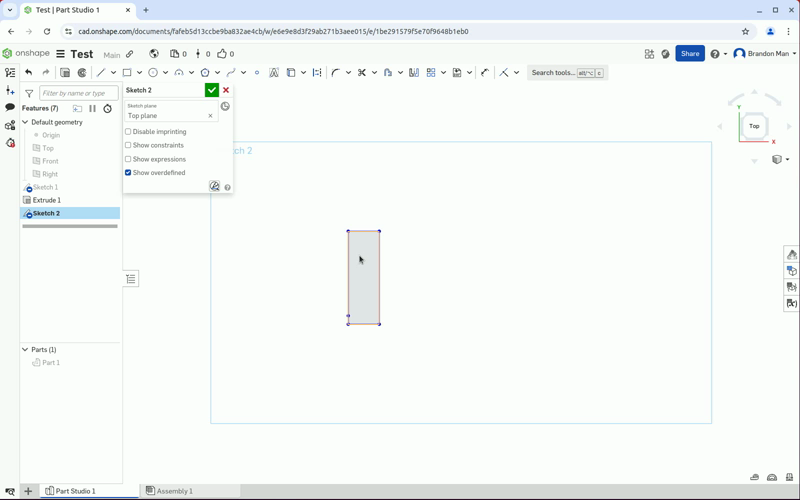
click(359, 255)
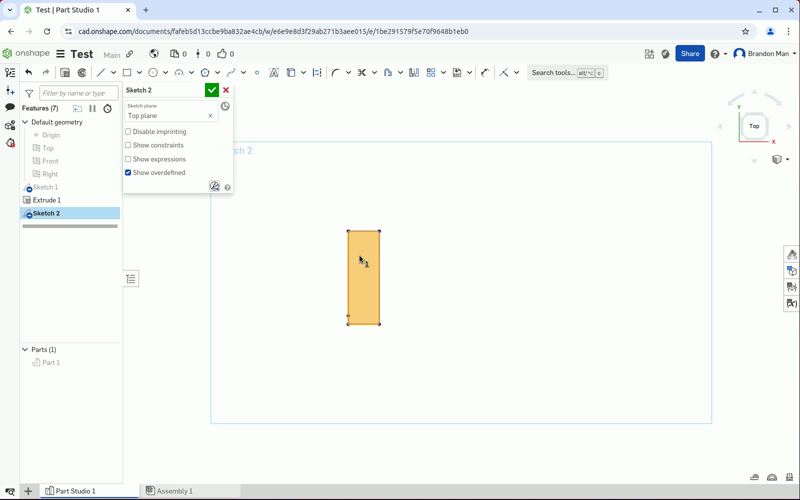
mouse_move(73, 352)
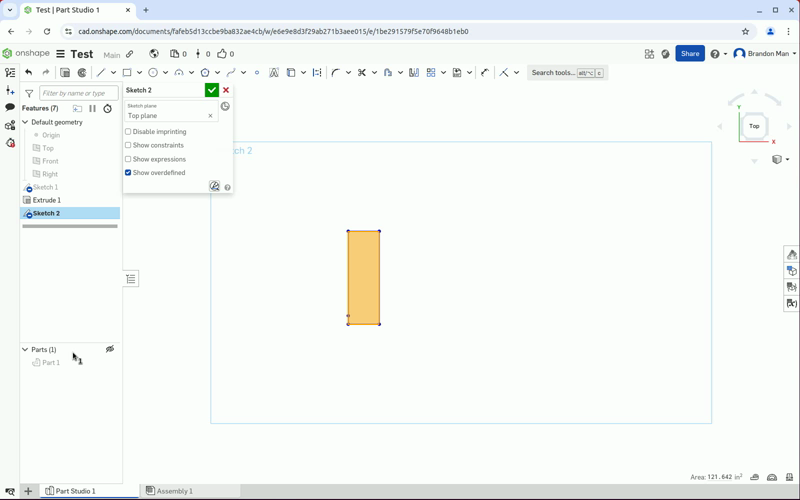
key(shift+y)
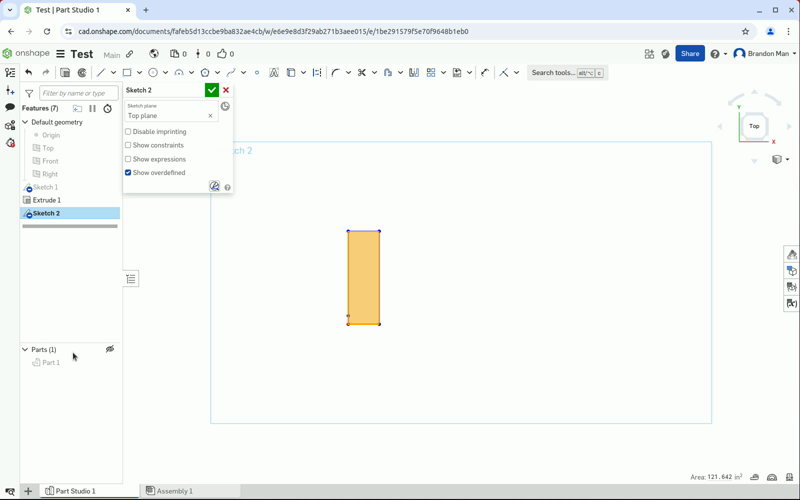
key(shift+e)
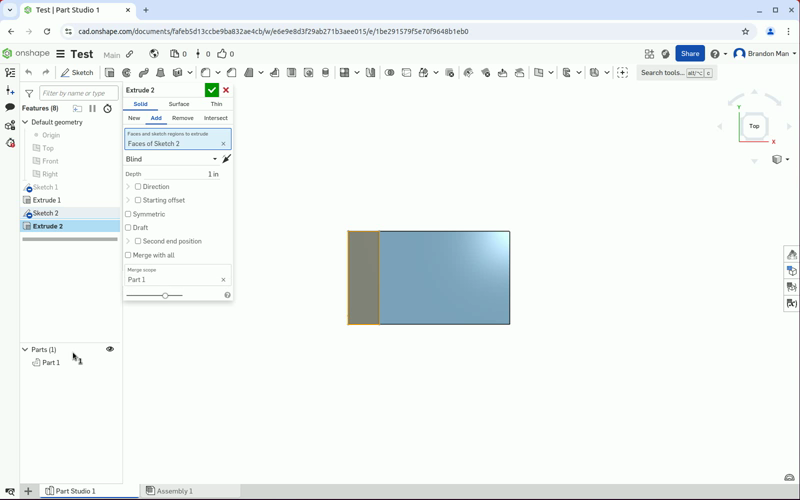
mouse_move(143, 106)
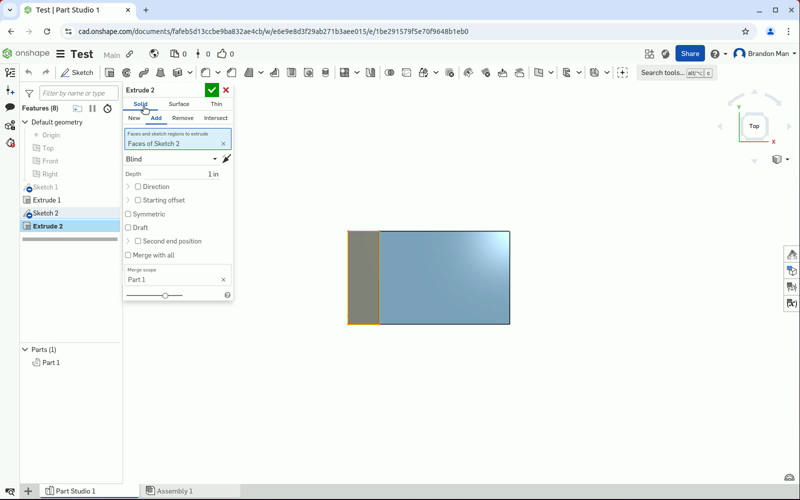
click(143, 106)
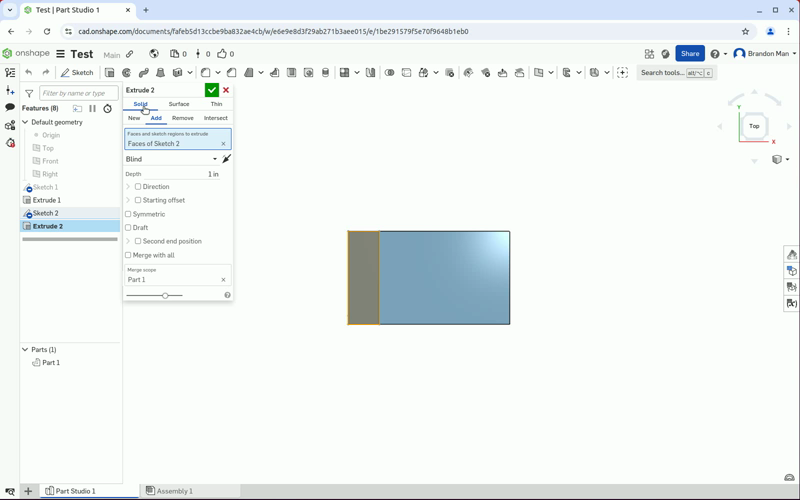
mouse_move(137, 120)
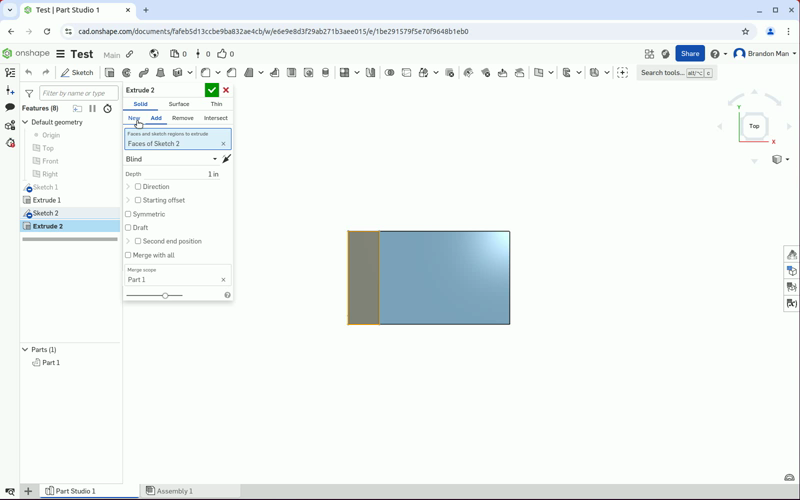
click(137, 120)
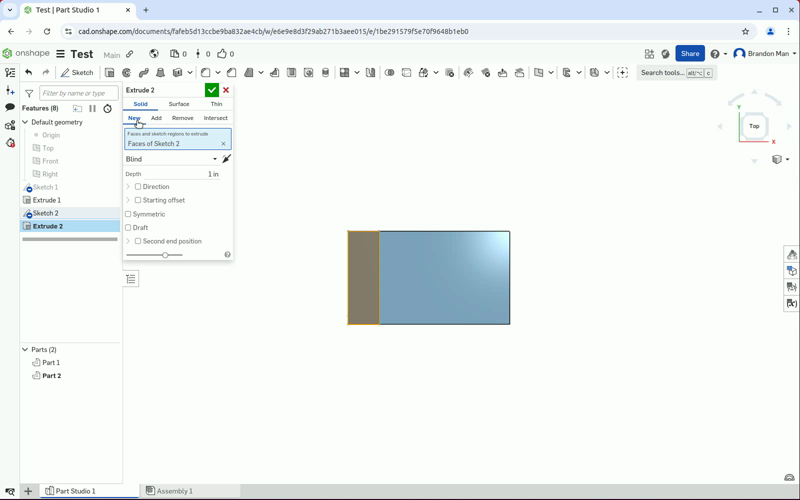
key(tab, 4)
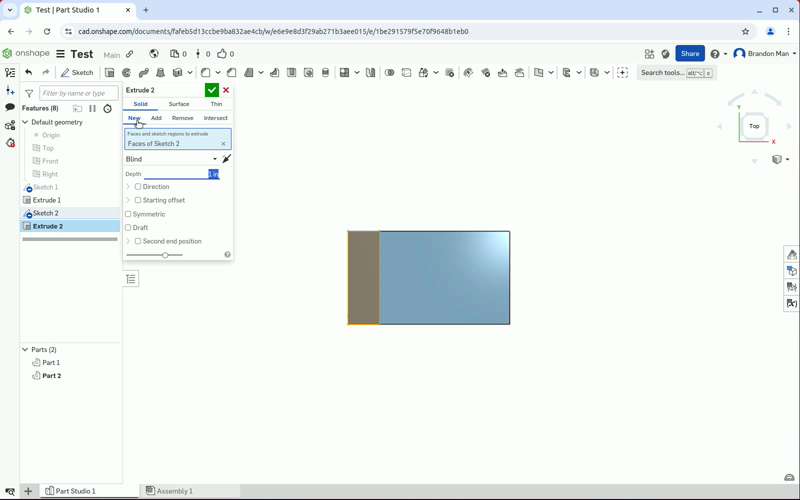
text(2.407)
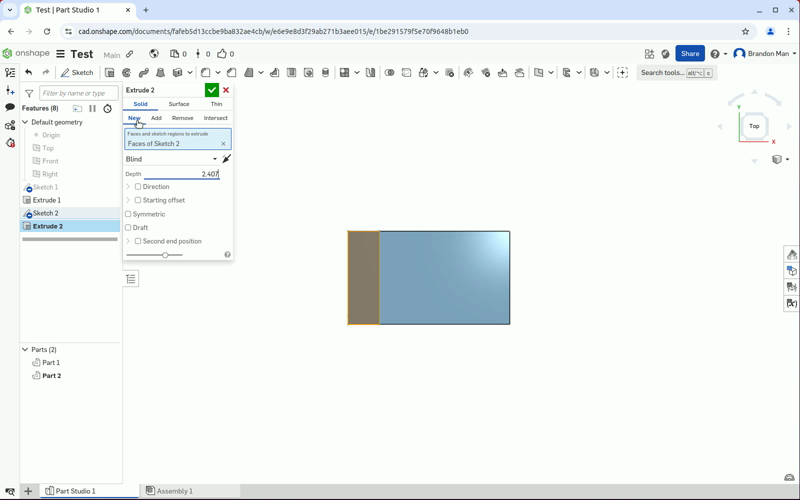
key(enter)
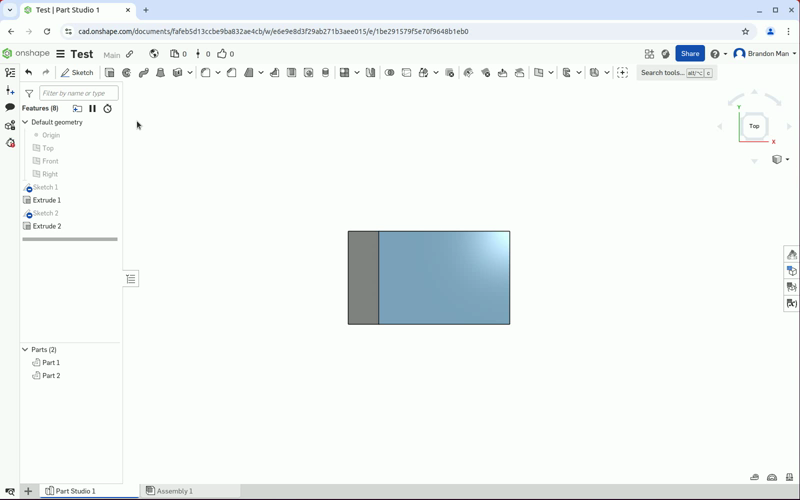
key(shift+h)
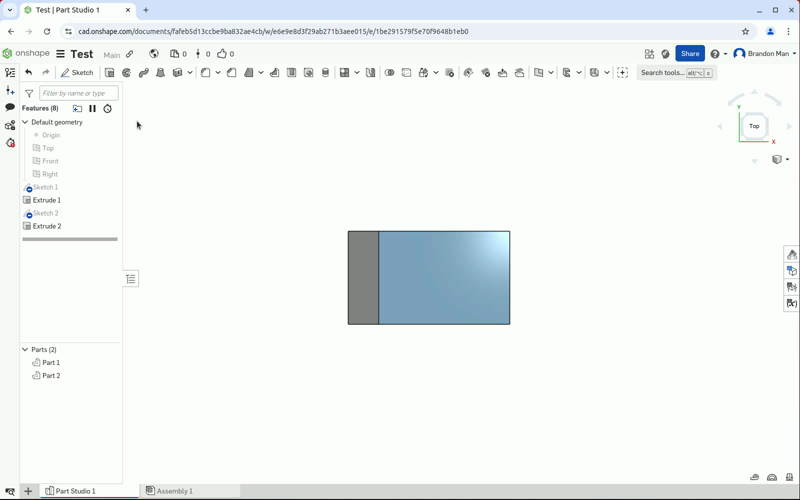
key(shift+h)
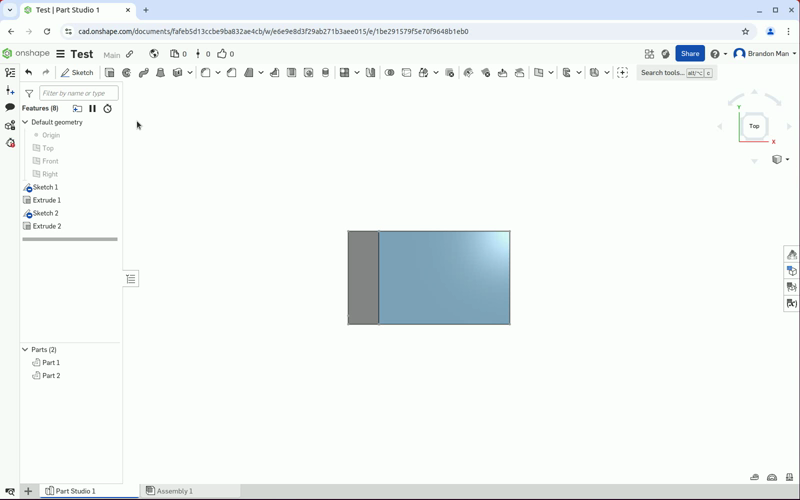
key(shift+7)
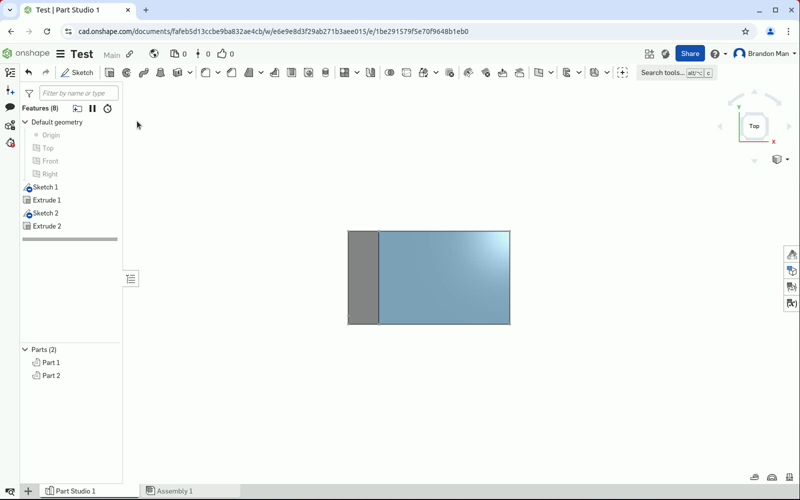
key(up, 3)
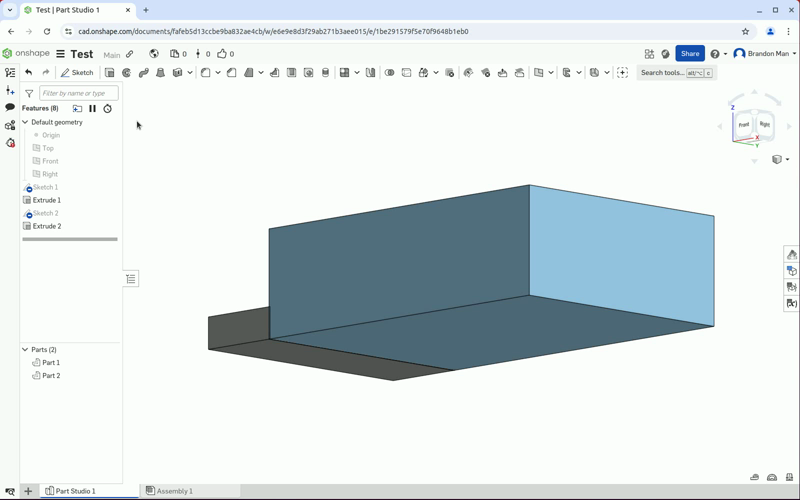
key(left, 3)
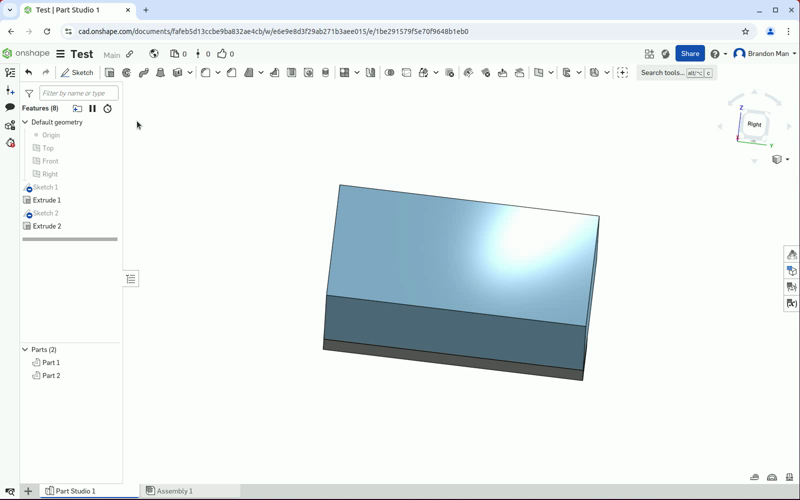
key(right, 3)
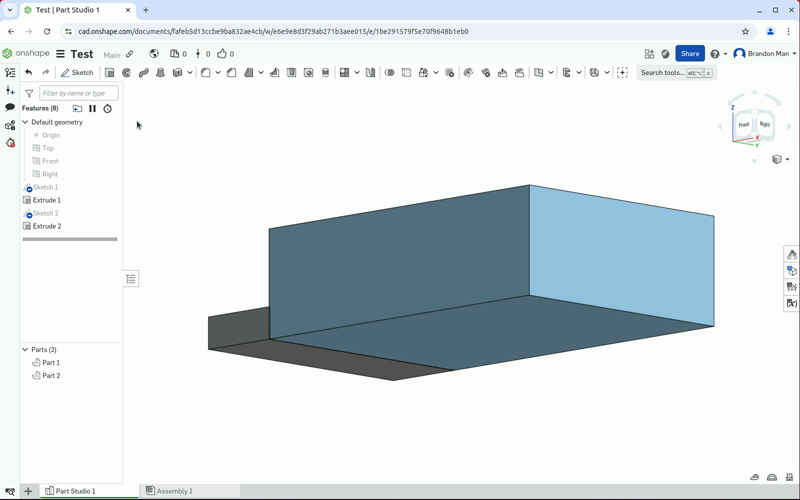
key(down, 3)
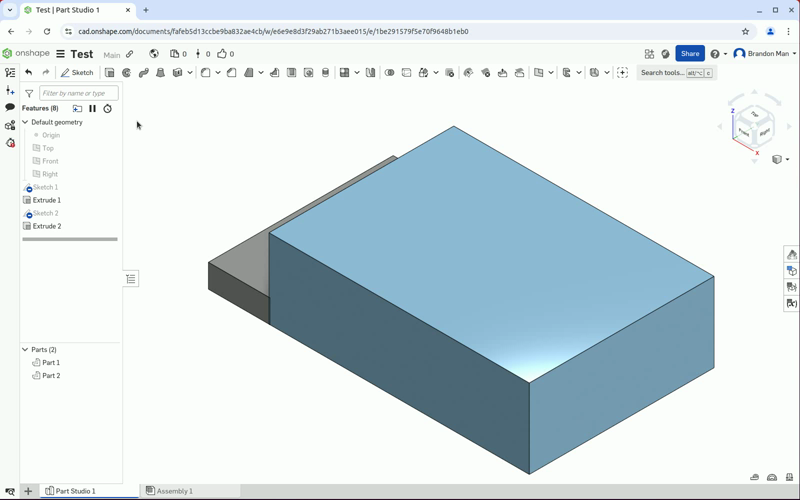
mouse_move(73, 189)
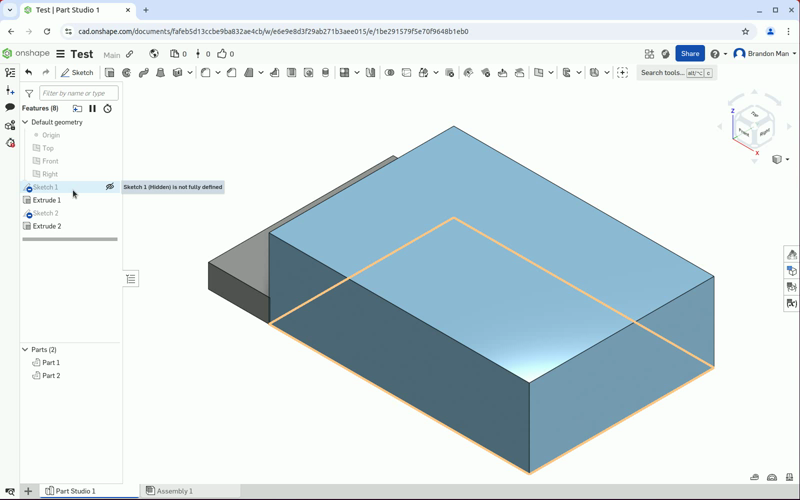
click(73, 189)